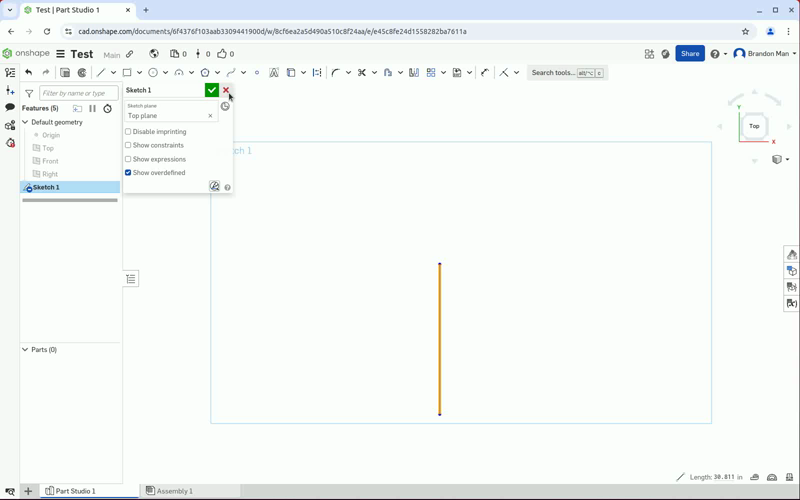
key(shift+h)
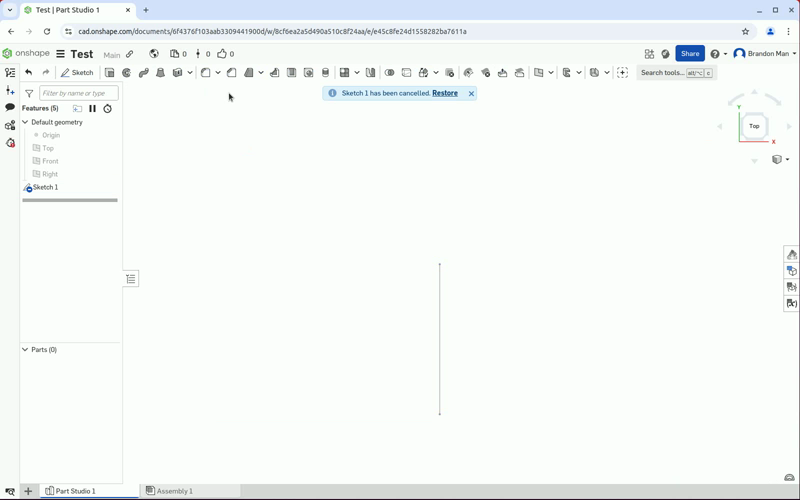
key(shift+s)
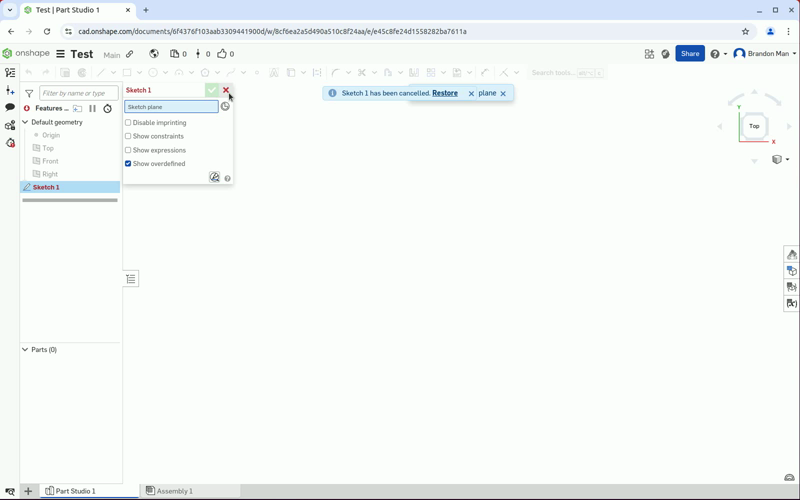
mouse_move(73, 150)
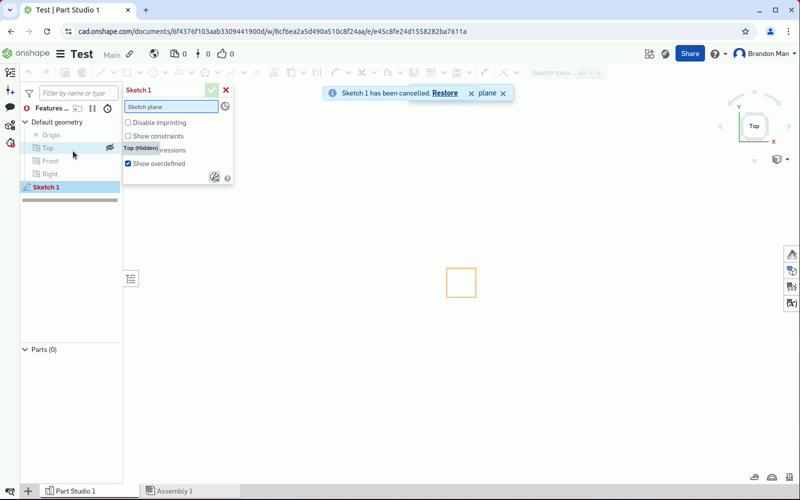
click(73, 150)
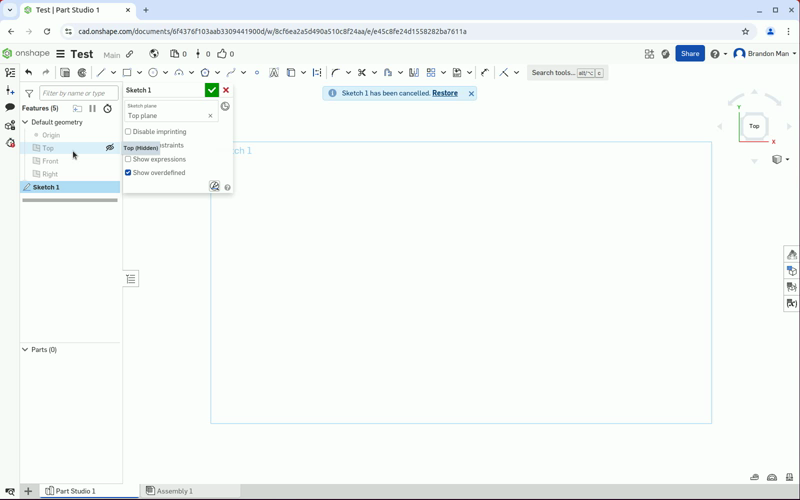
mouse_move(73, 352)
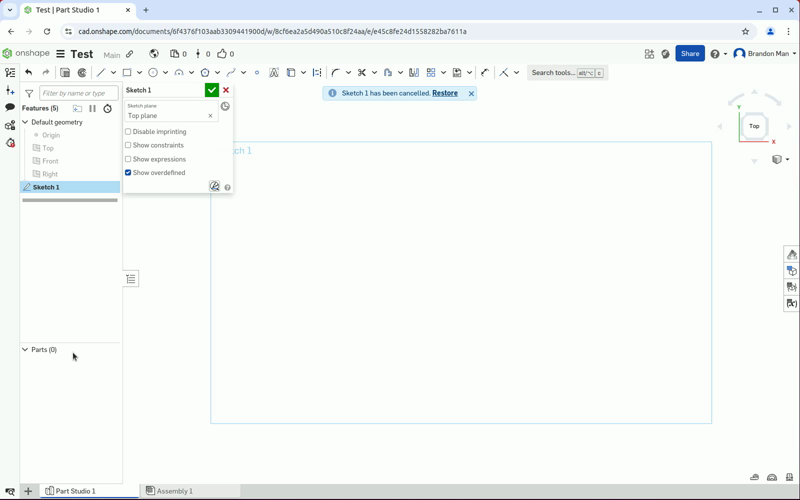
key(y)
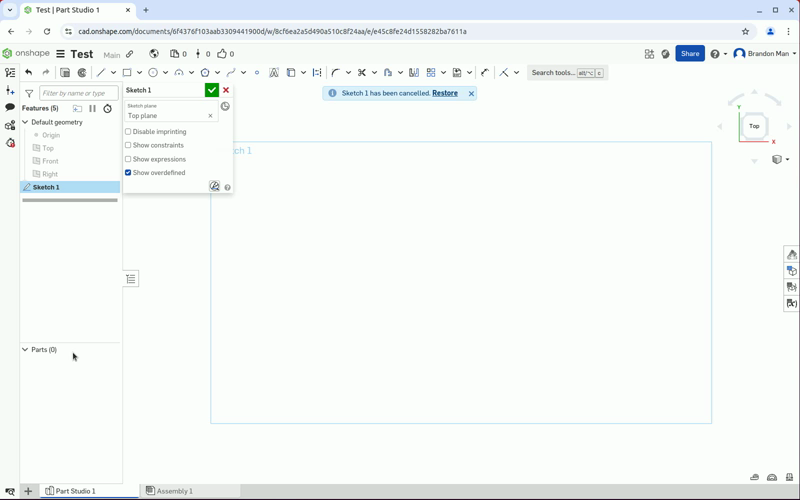
key(c)
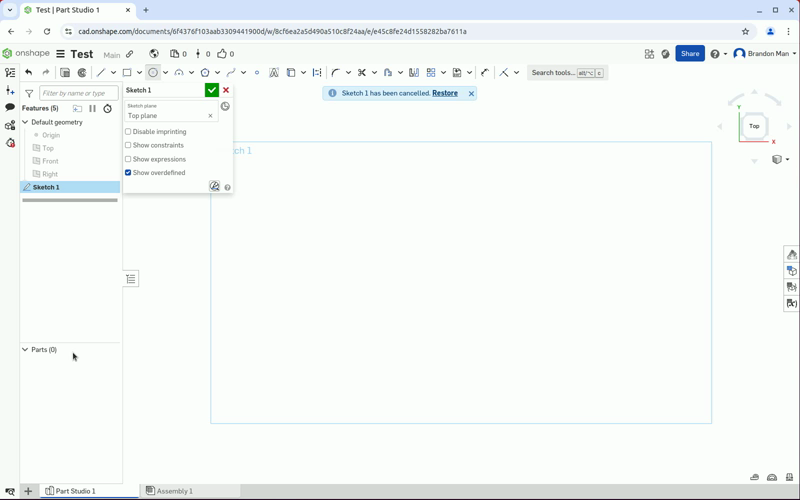
key_down(shift)
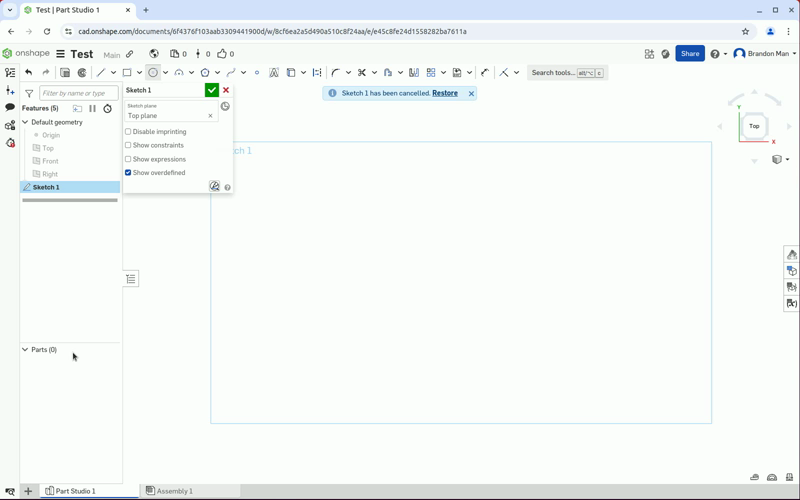
mouse_move(461, 282)
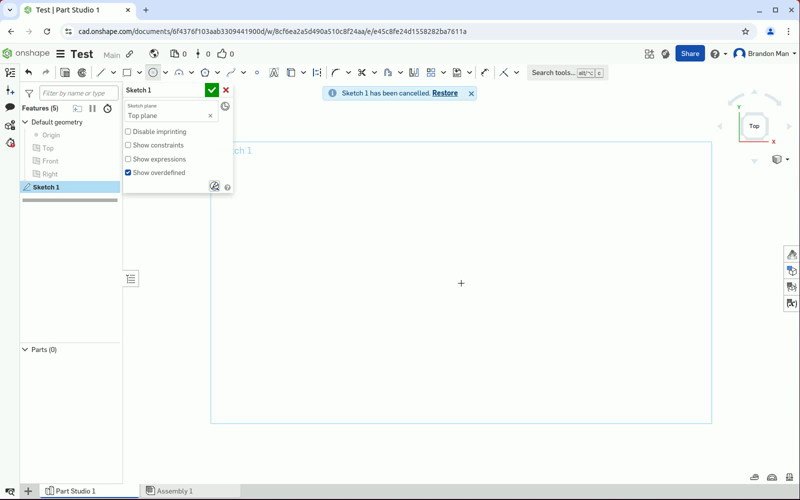
click(461, 282)
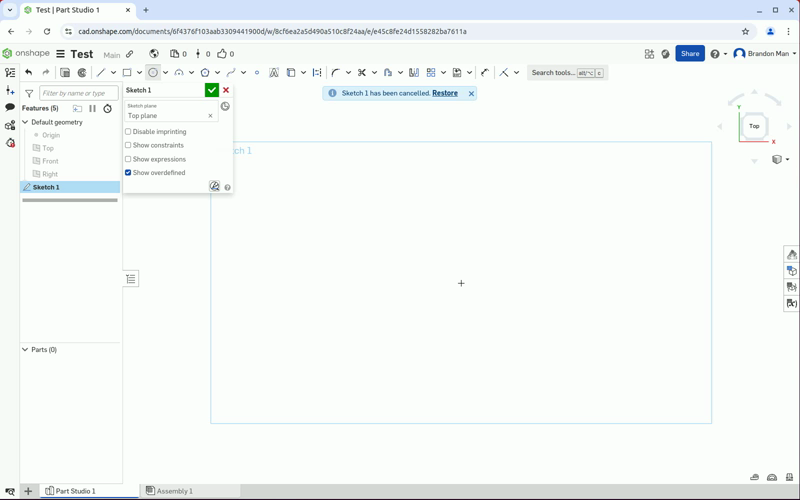
key_up(shift)
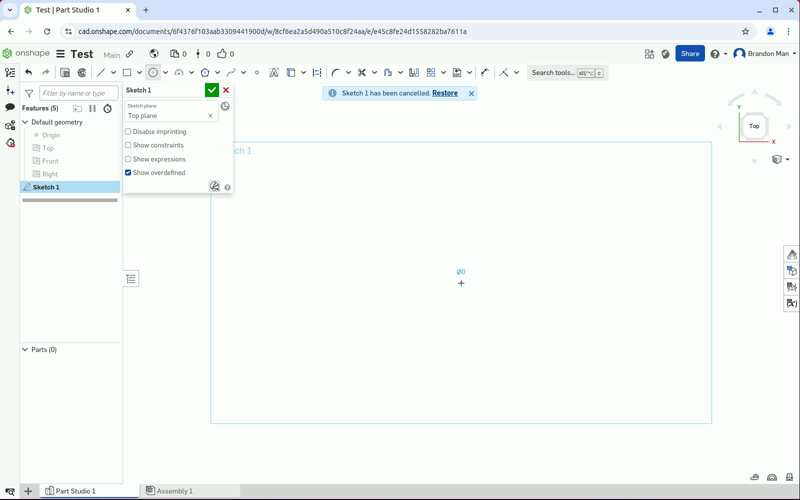
mouse_move(574, 282)
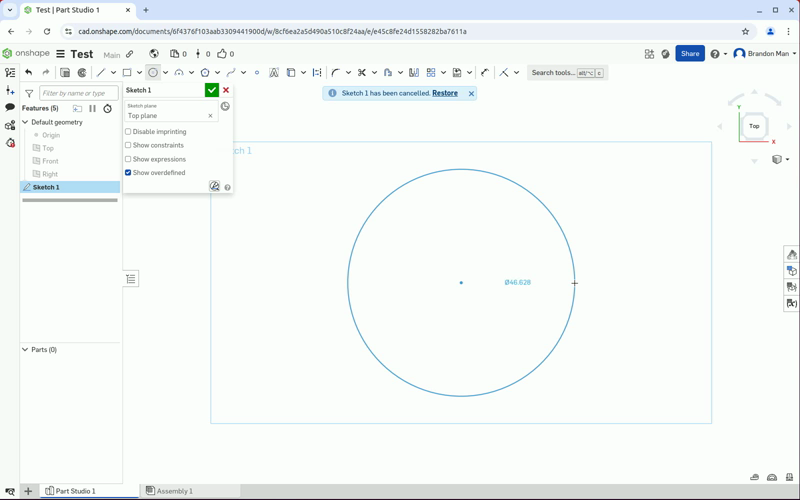
click(574, 282)
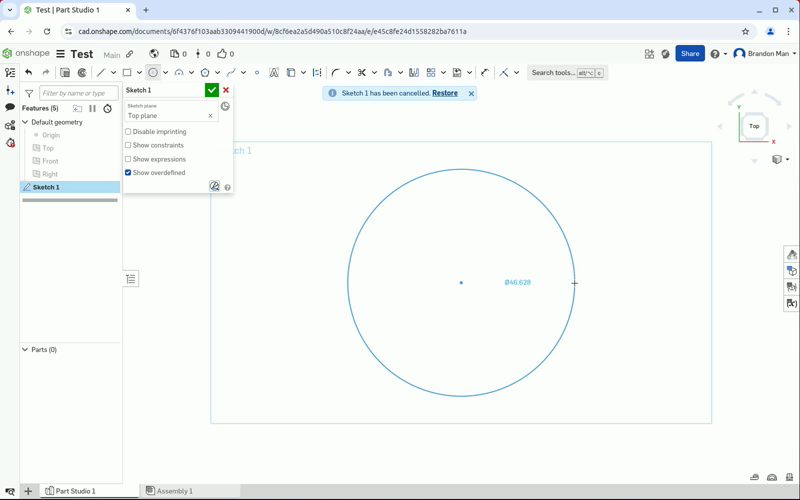
key(esc)
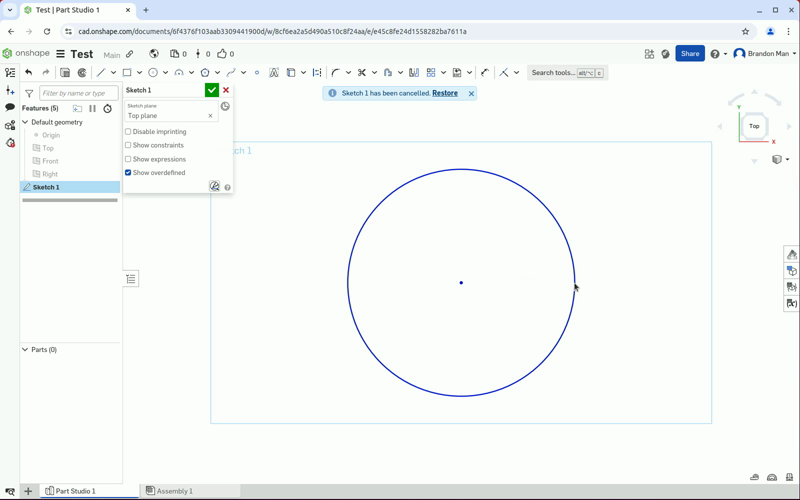
mouse_move(450, 205)
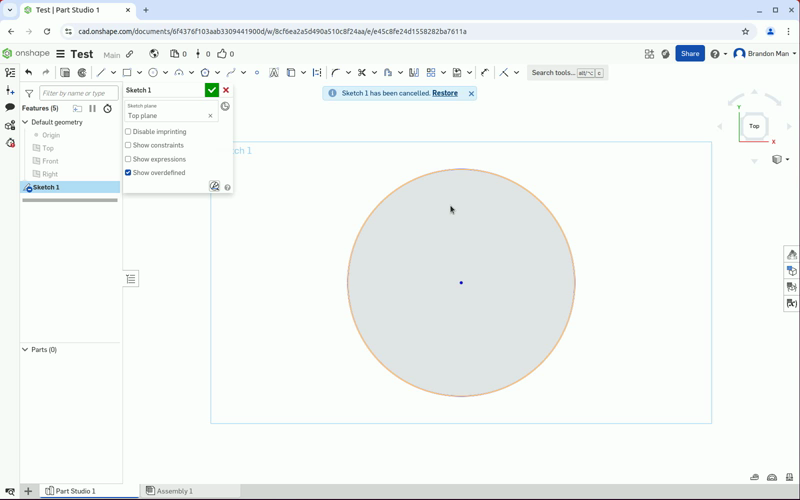
click(450, 205)
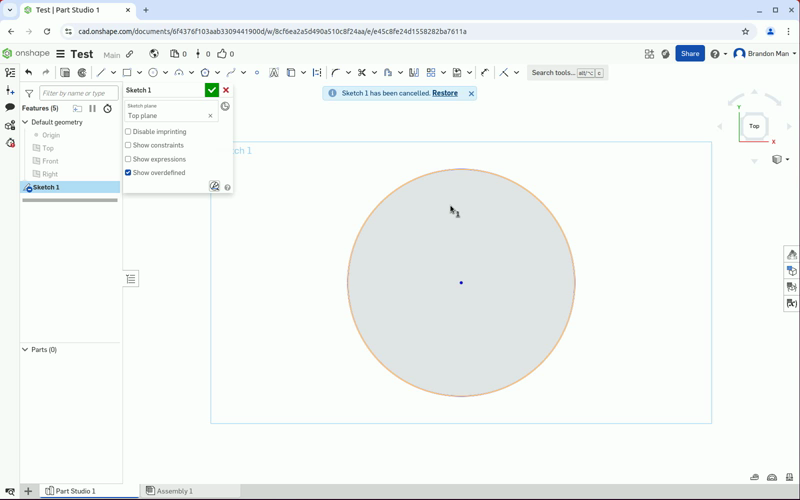
mouse_move(73, 352)
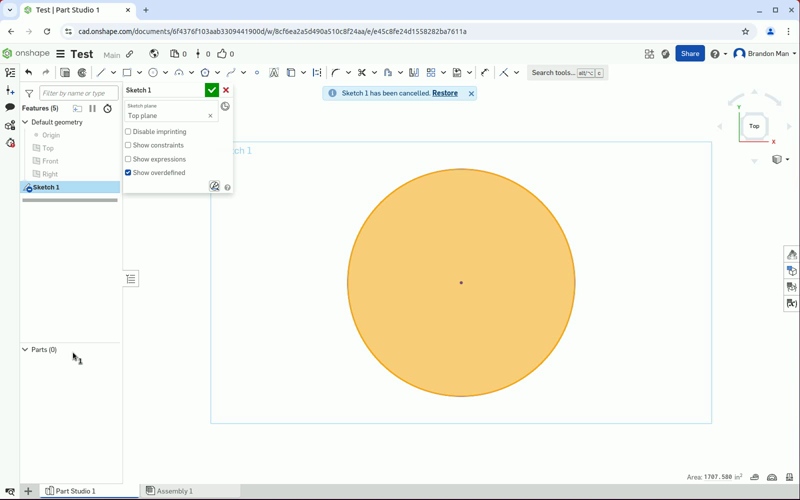
key(shift+y)
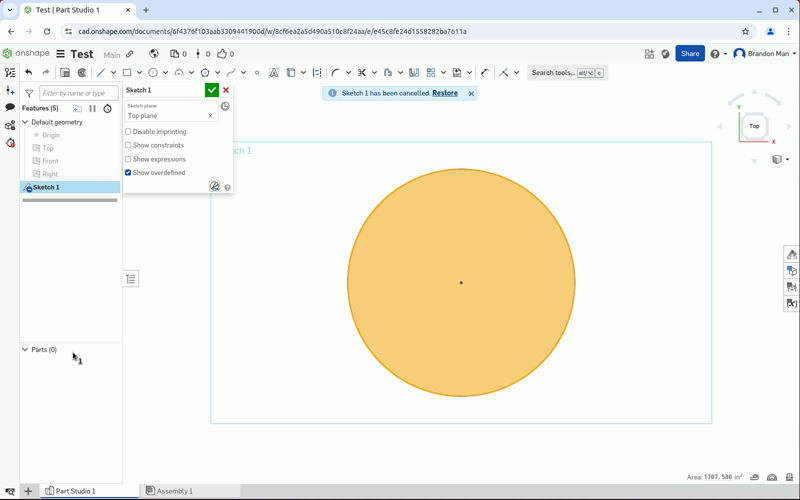
key(shift+e)
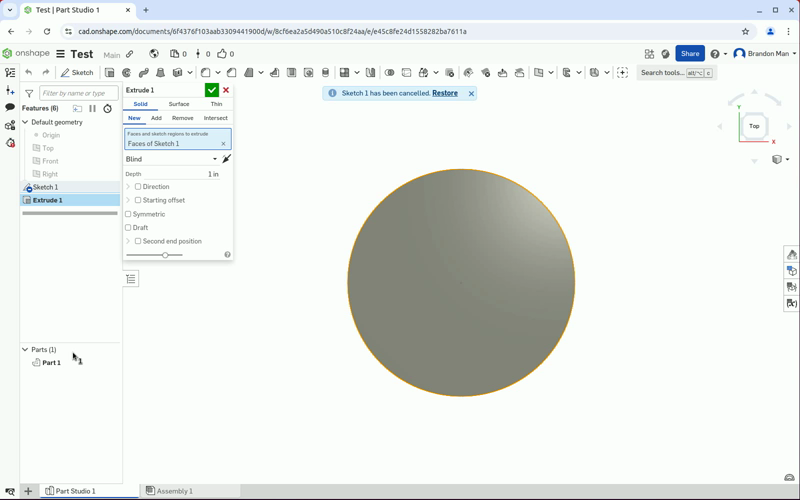
mouse_move(143, 106)
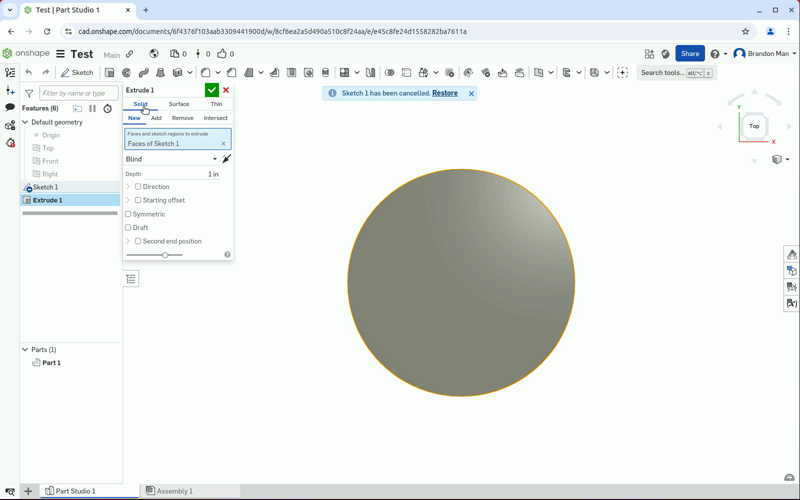
click(143, 106)
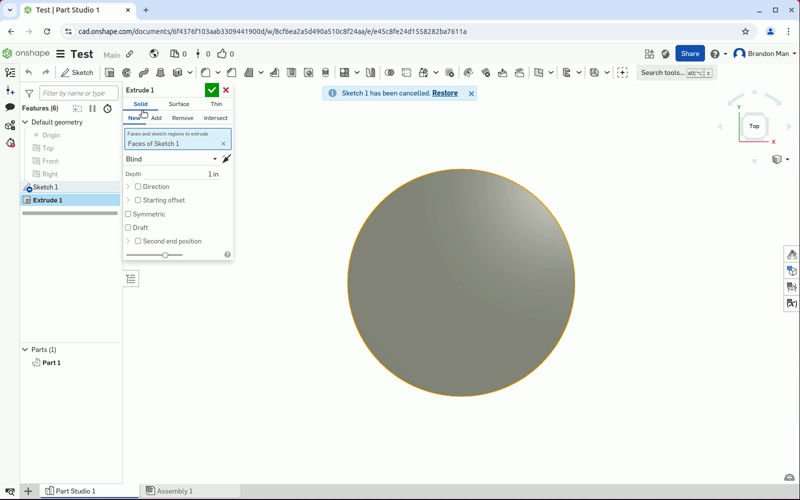
mouse_move(137, 120)
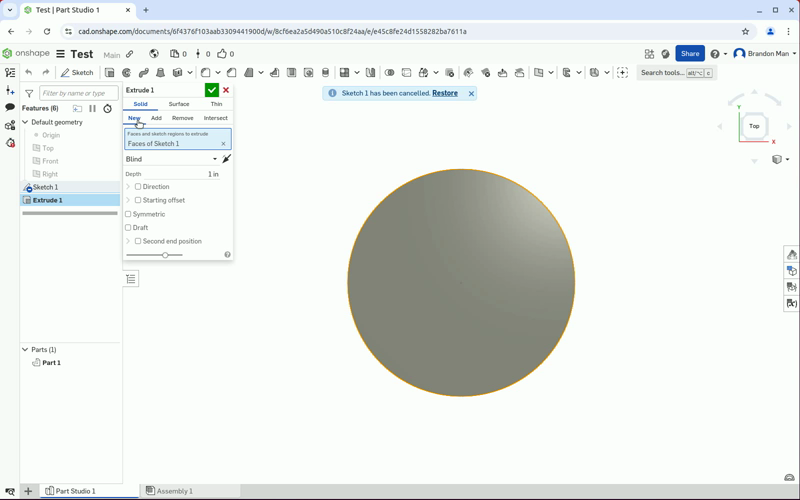
click(137, 120)
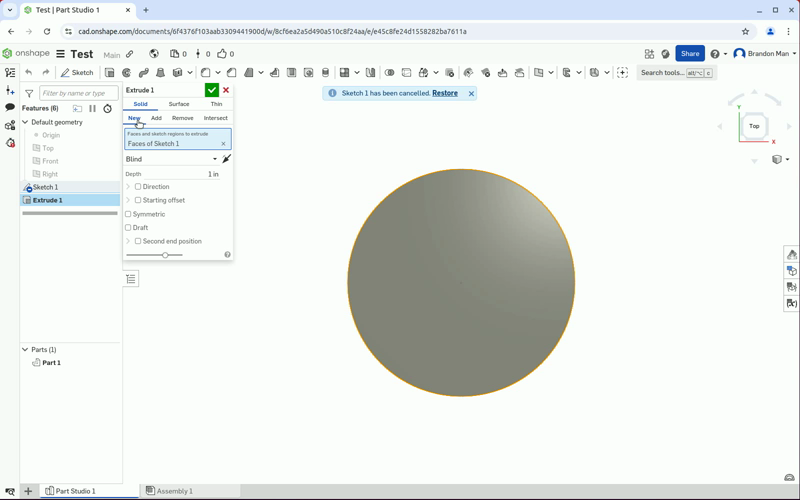
key(tab, 4)
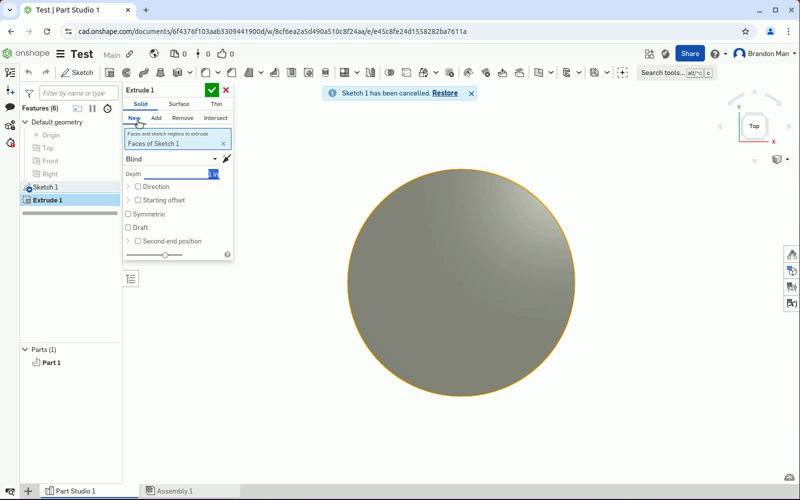
text(-1.926)
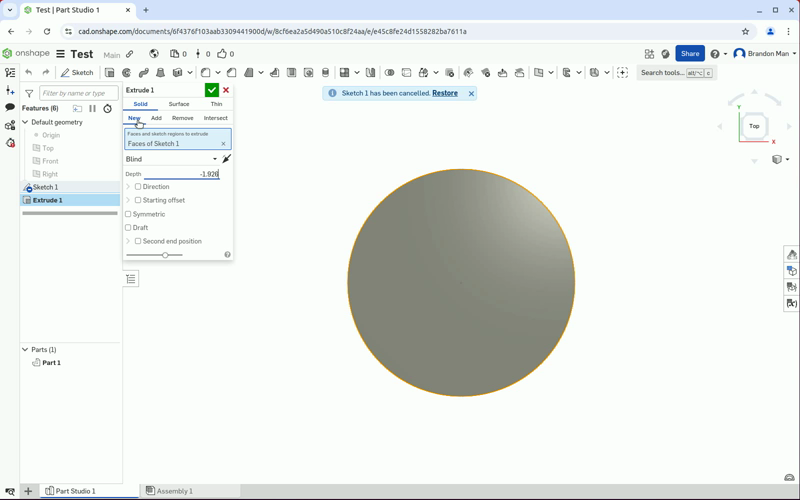
key(enter)
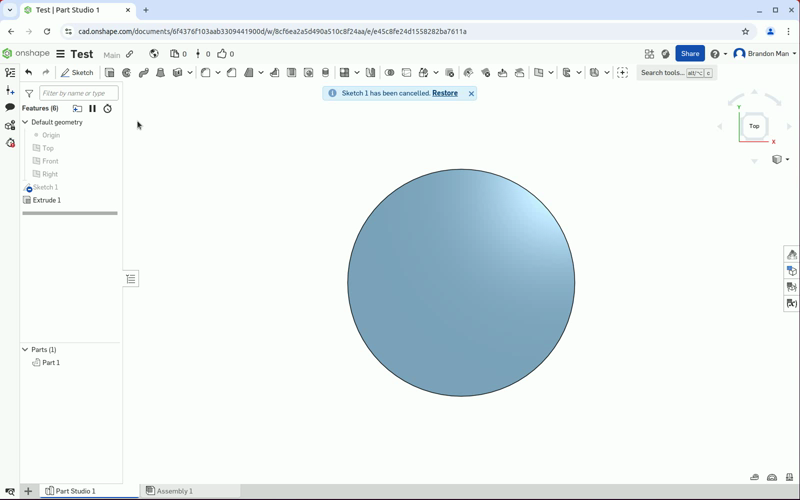
key(shift+h)
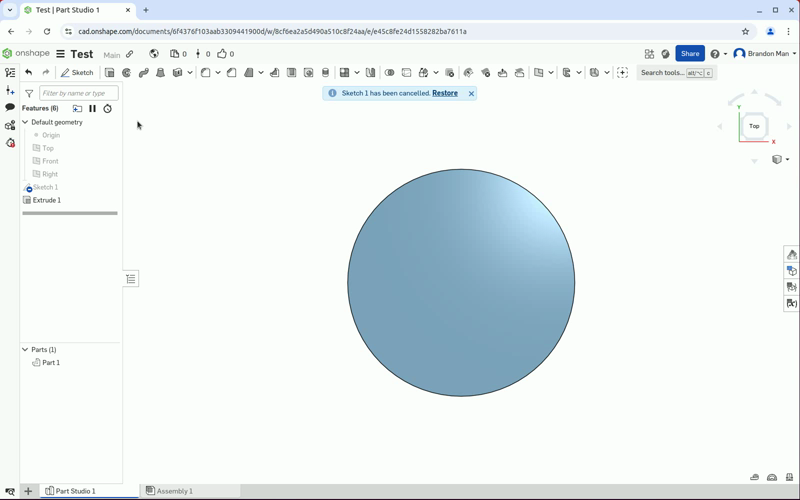
key(shift+h)
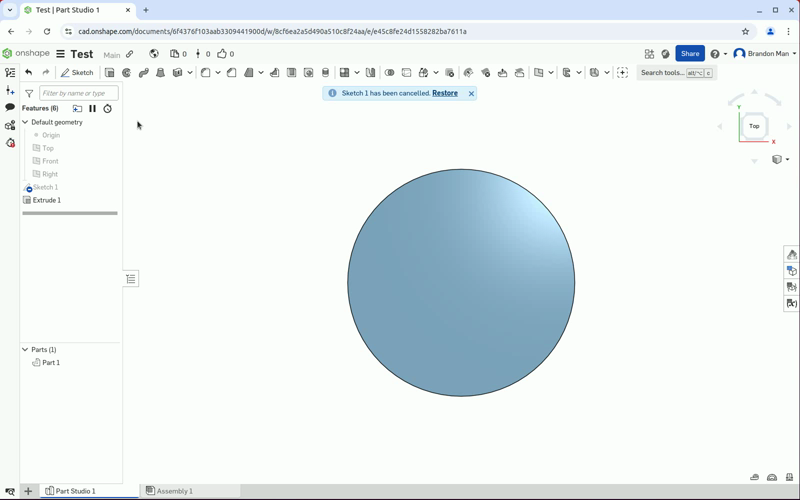
mouse_move(73, 189)
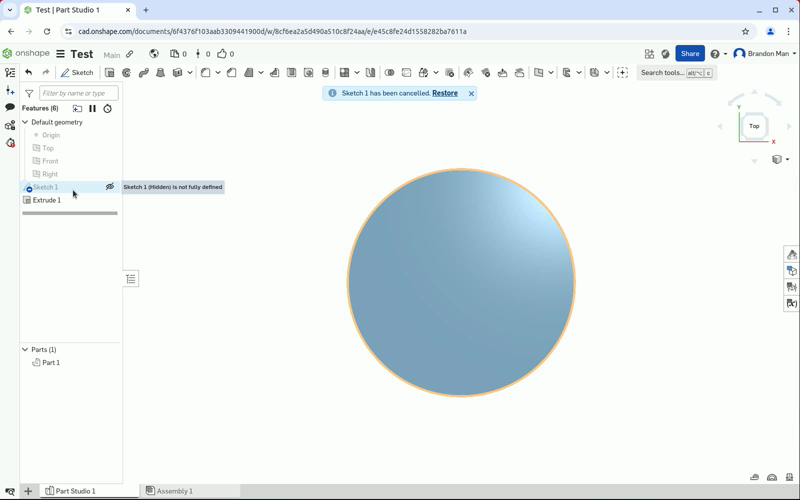
click(73, 189)
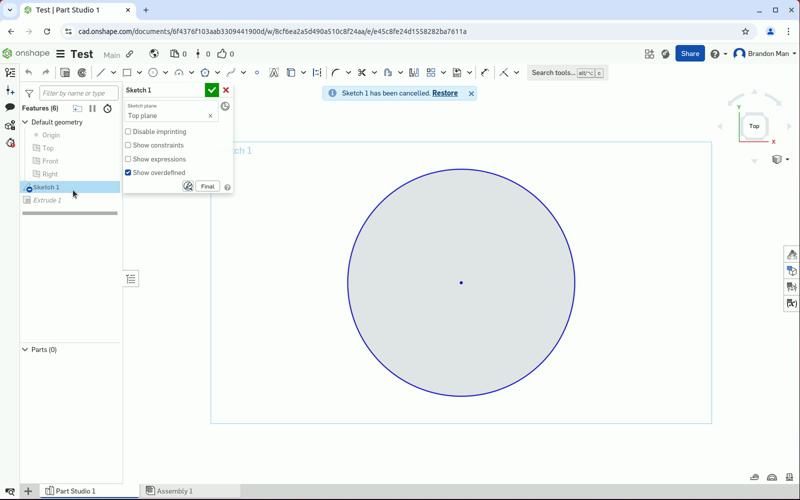
mouse_move(229, 92)
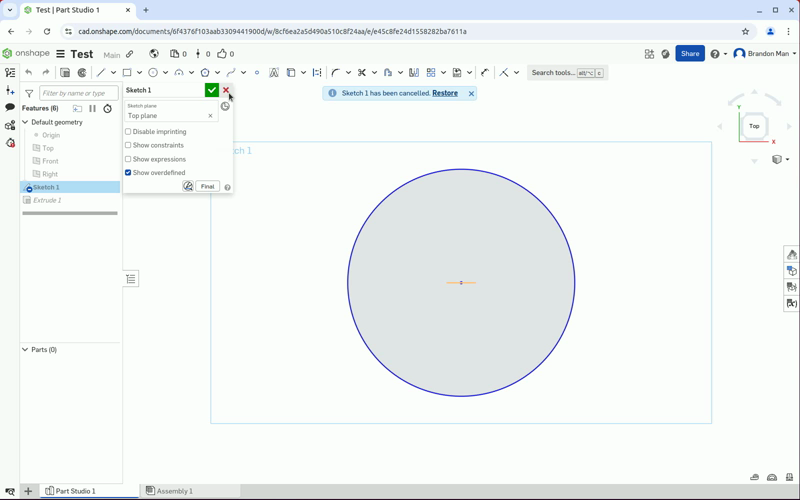
click(229, 92)
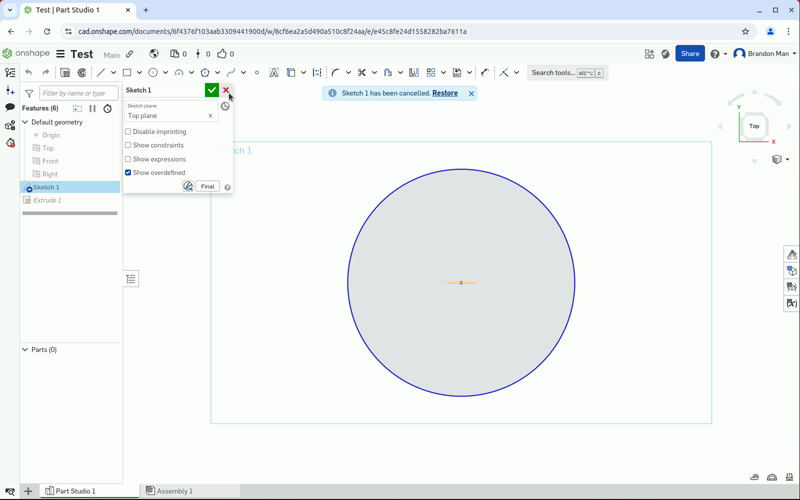
key(shift+s)
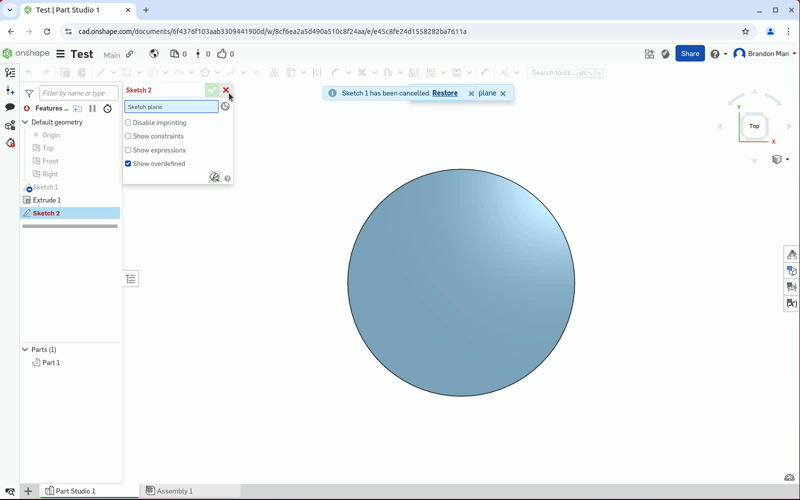
mouse_move(73, 150)
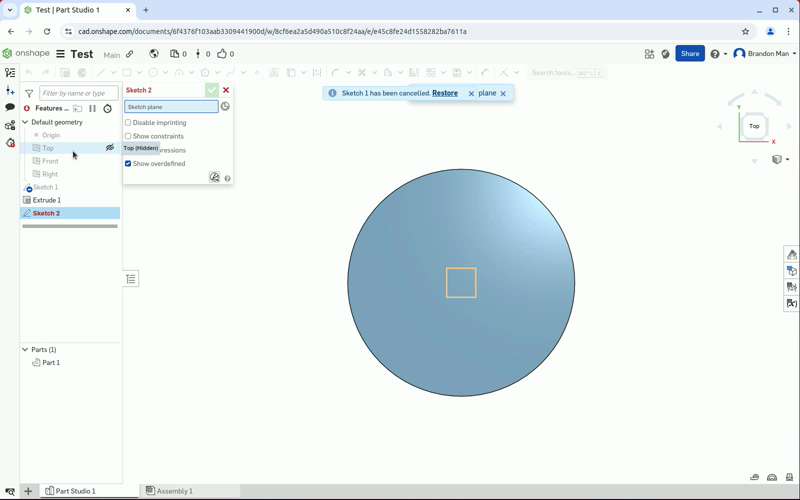
click(73, 150)
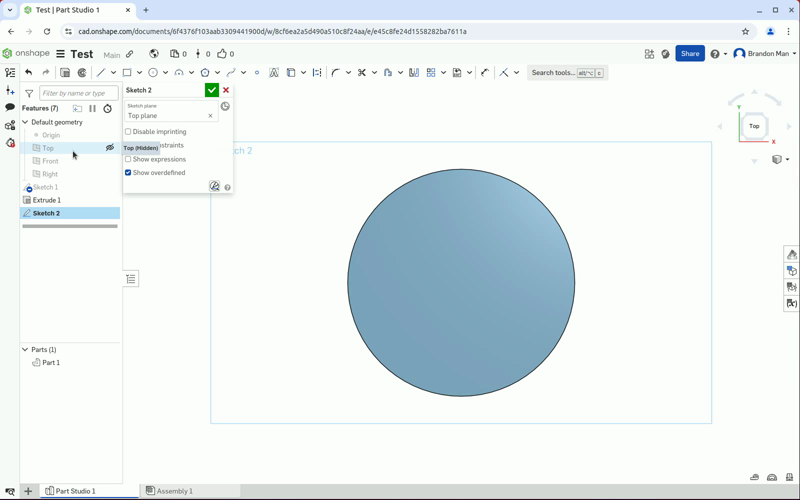
mouse_move(73, 352)
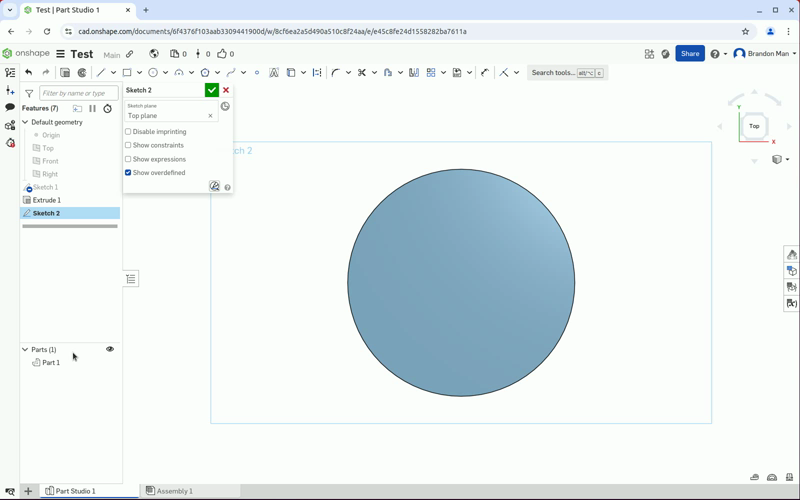
key(y)
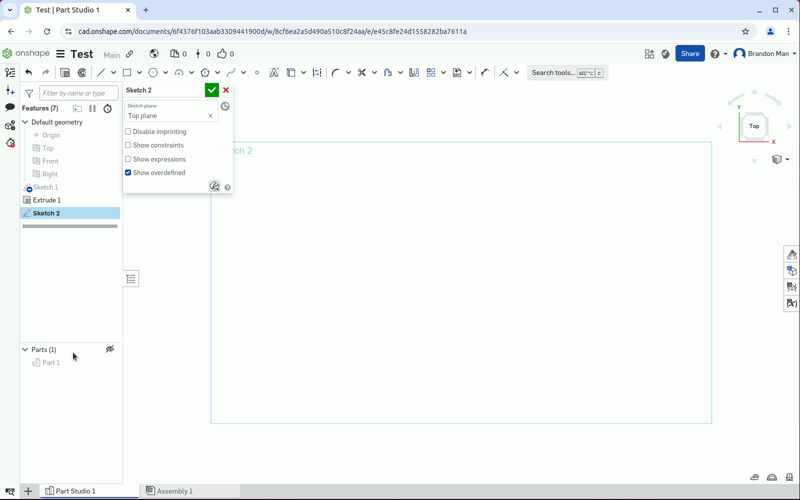
key(c)
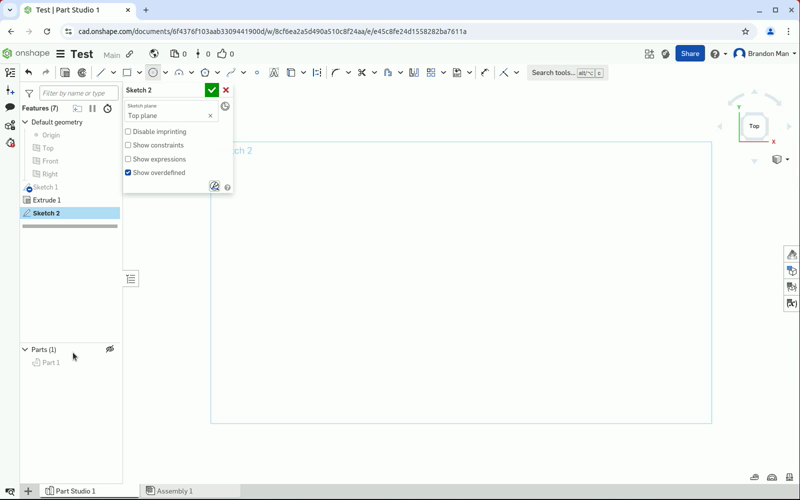
key_down(shift)
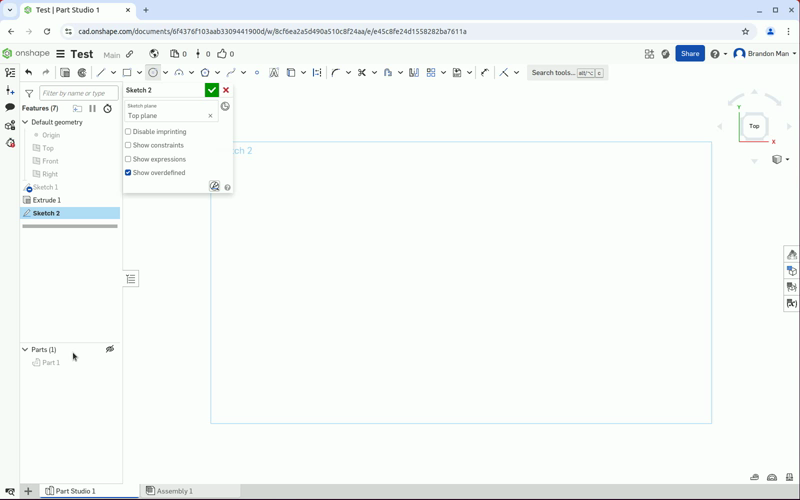
mouse_move(460, 282)
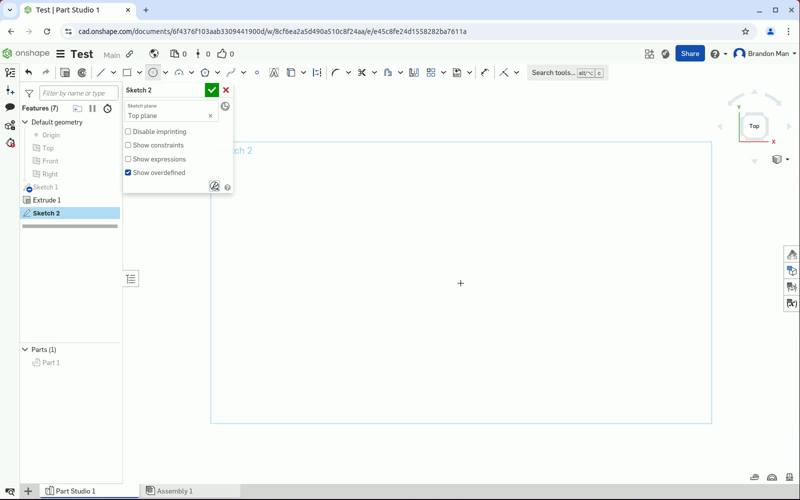
click(460, 282)
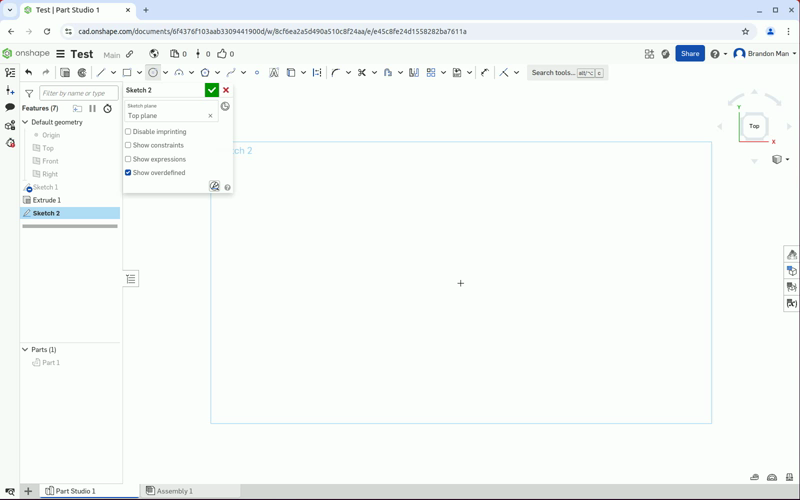
key_up(shift)
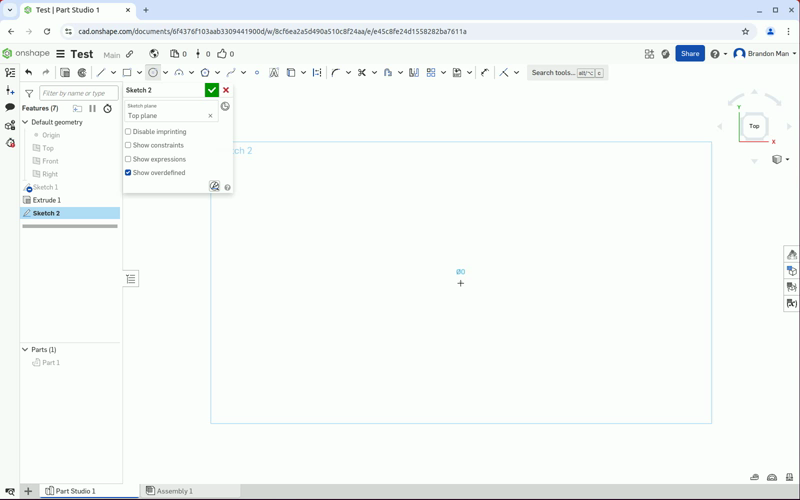
mouse_move(501, 282)
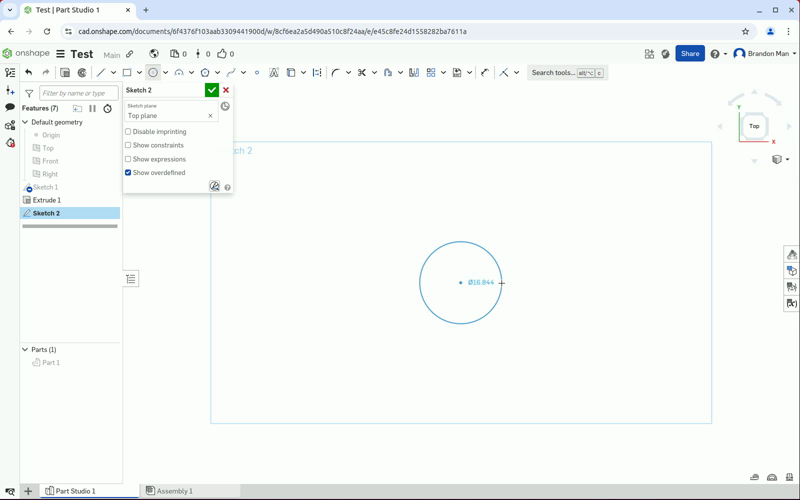
click(501, 282)
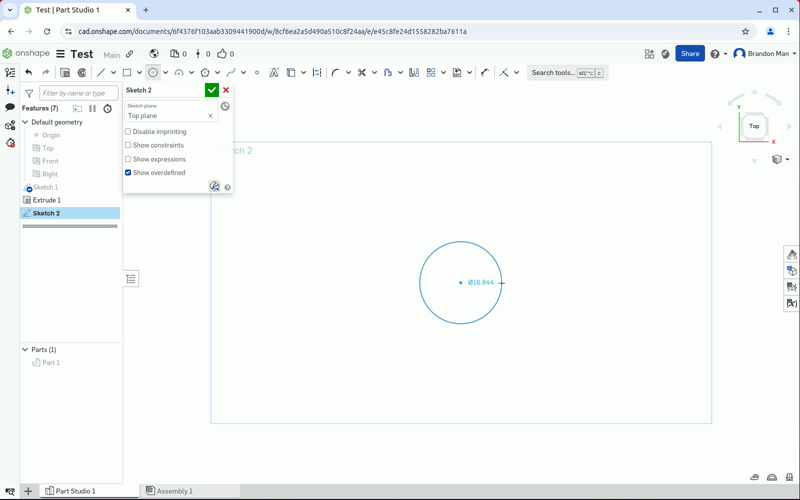
key(esc)
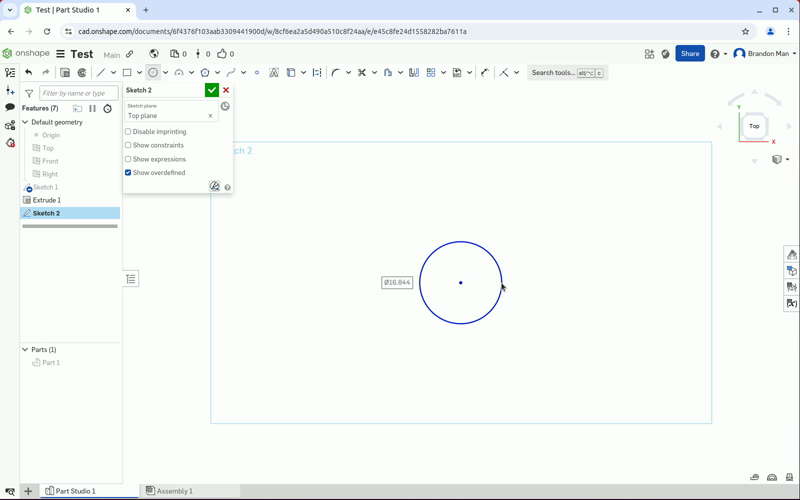
mouse_move(474, 291)
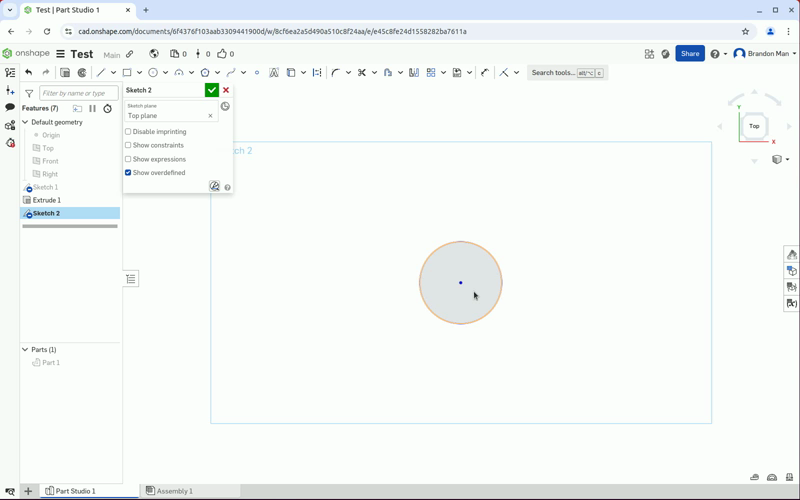
click(474, 291)
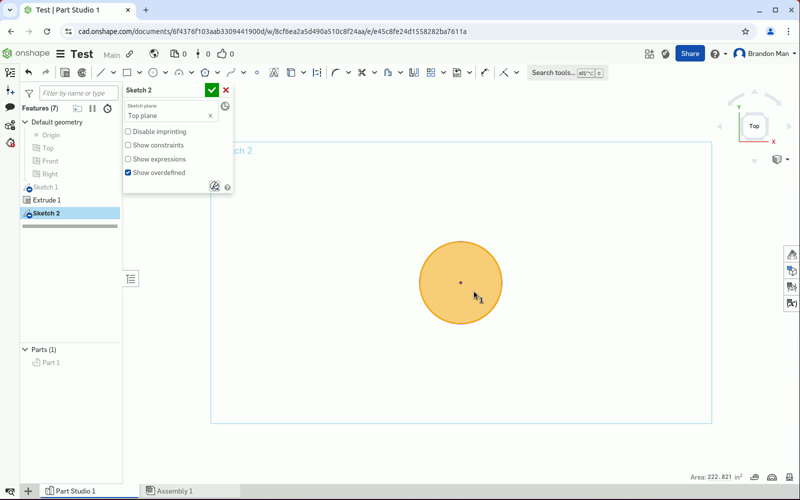
mouse_move(73, 352)
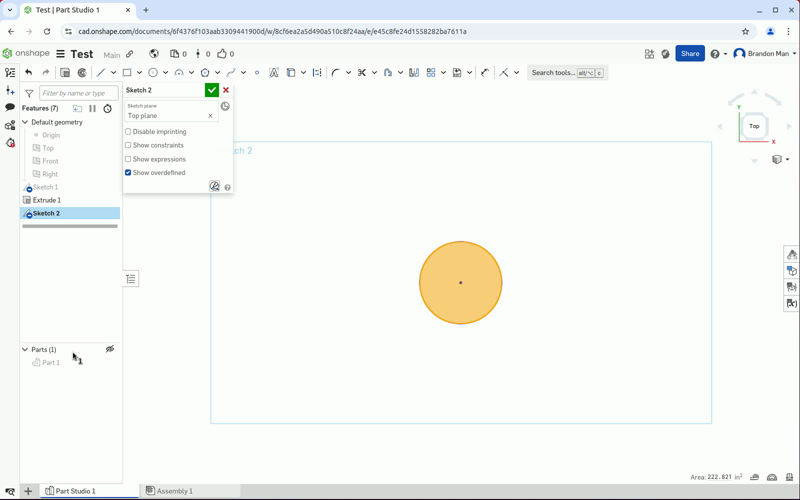
key(shift+y)
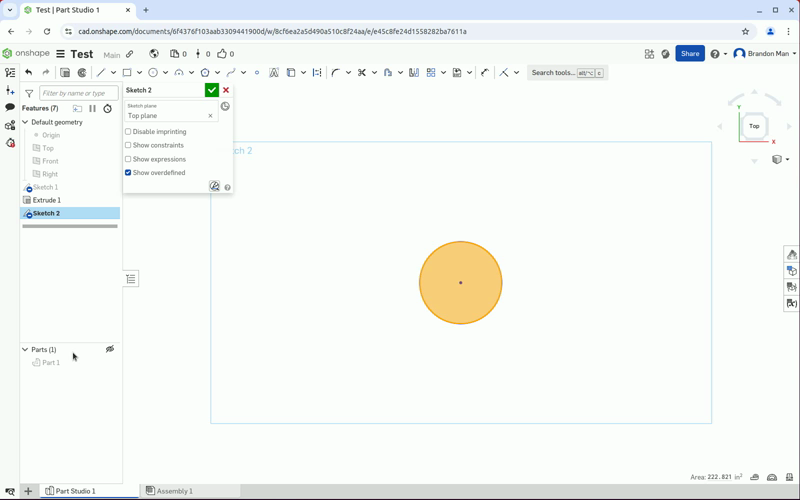
key(shift+e)
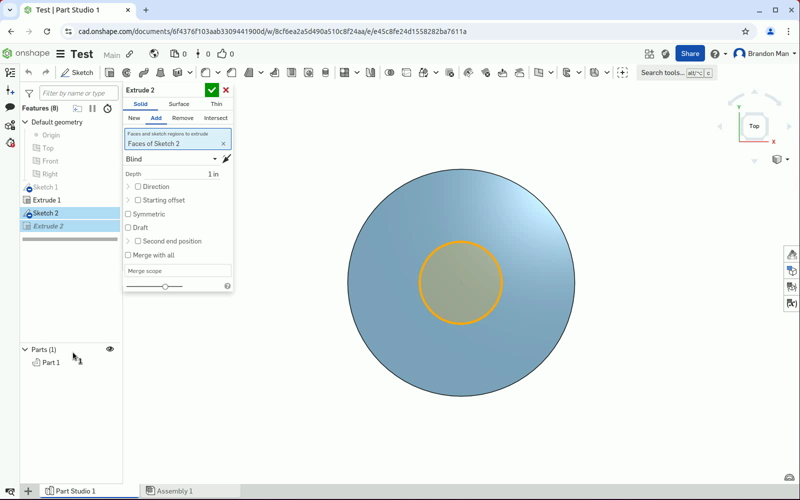
mouse_move(143, 106)
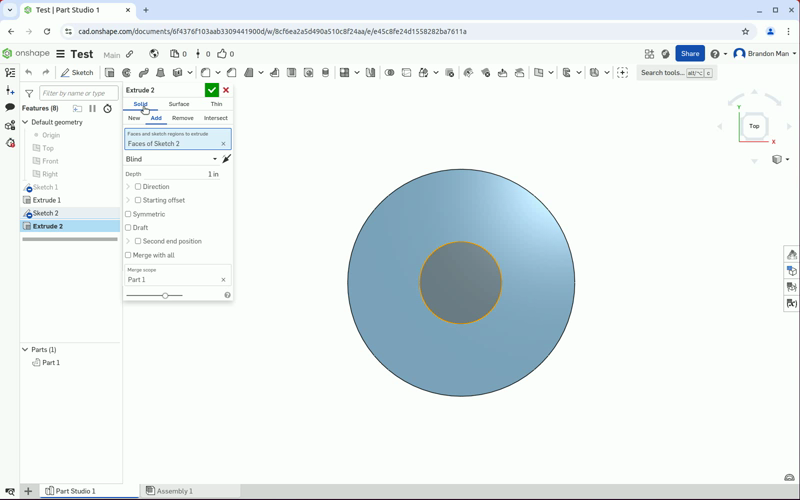
click(143, 106)
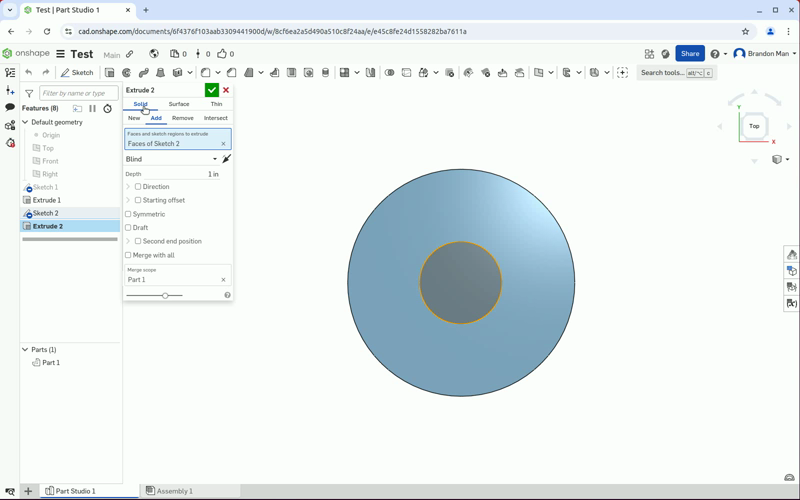
mouse_move(186, 120)
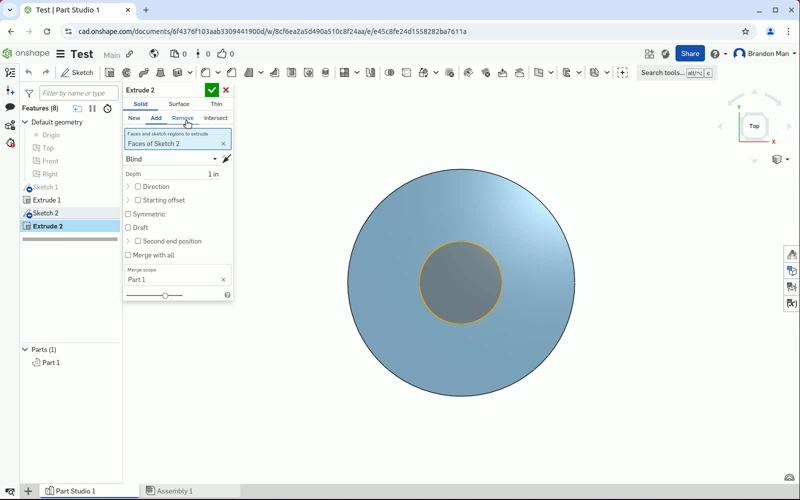
click(186, 120)
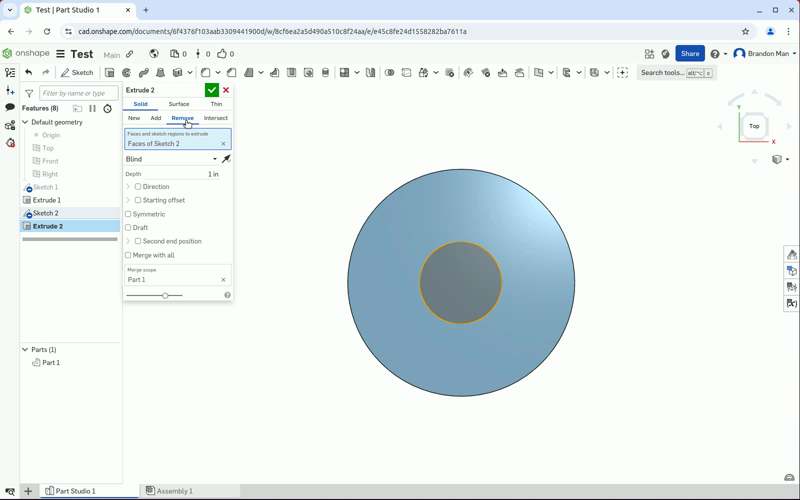
key(tab, 4)
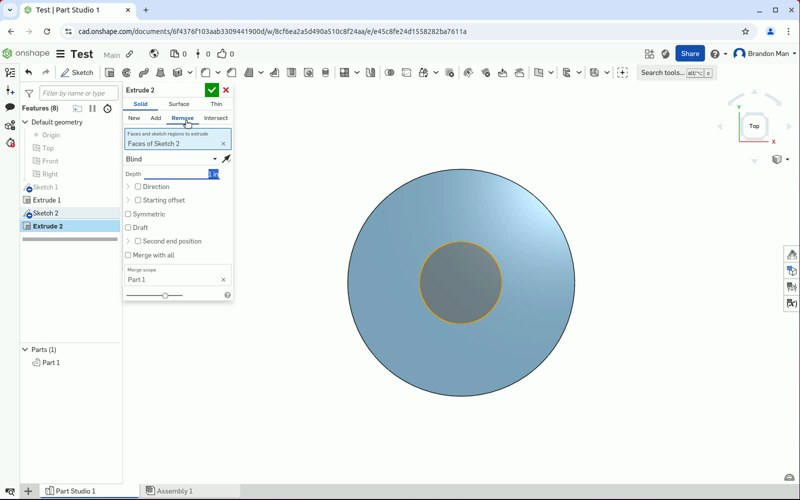
text(23.108)
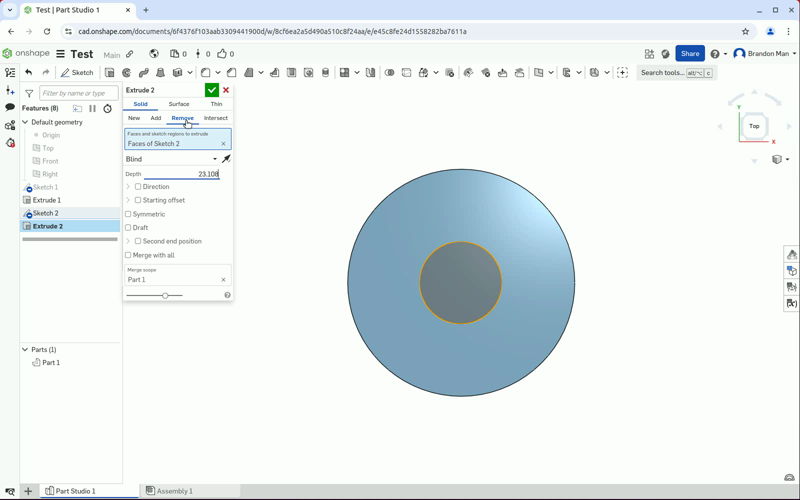
key(tab, 6)
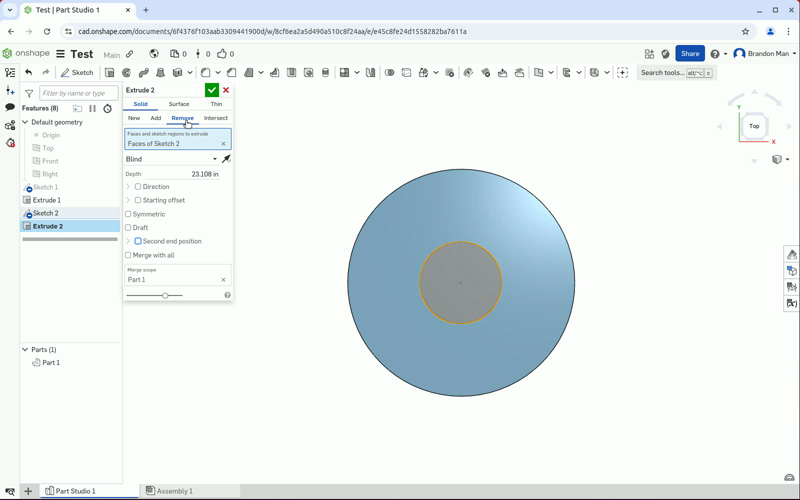
key(space)
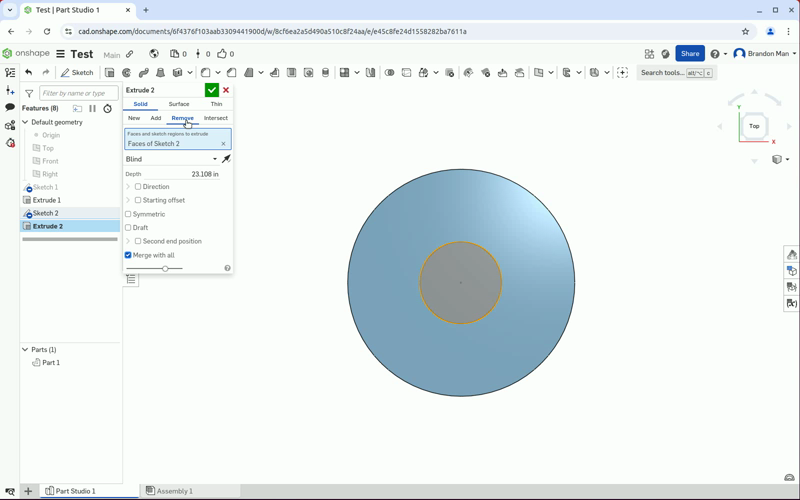
key(enter)
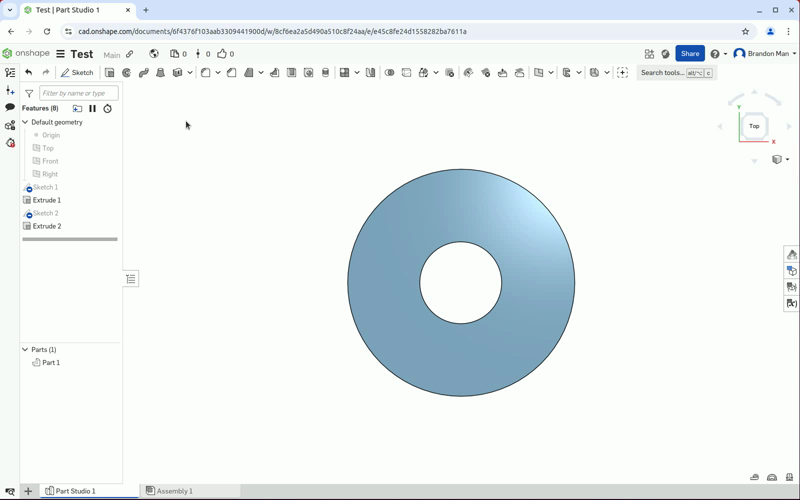
key(shift+h)
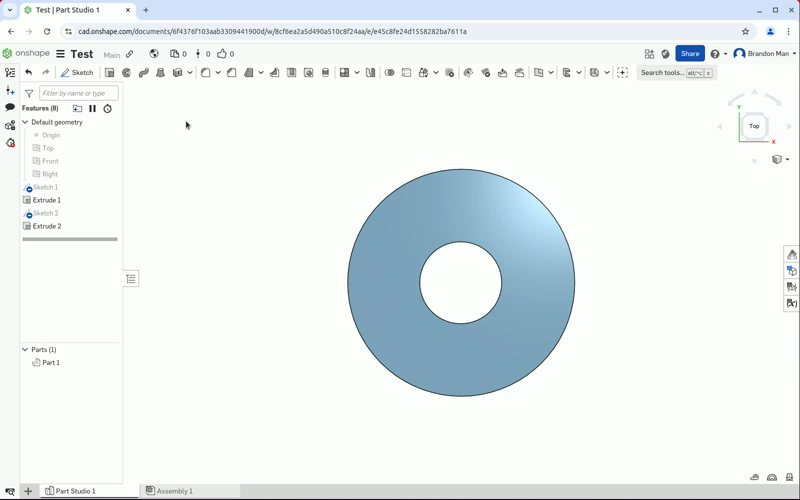
key(shift+h)
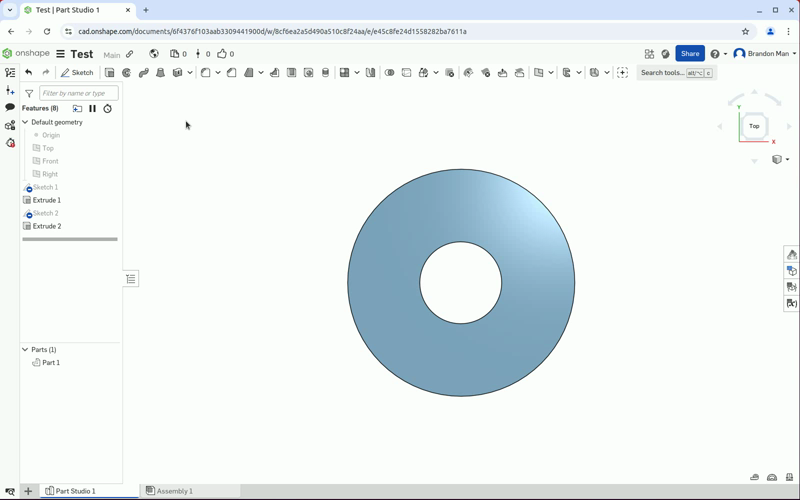
mouse_move(73, 189)
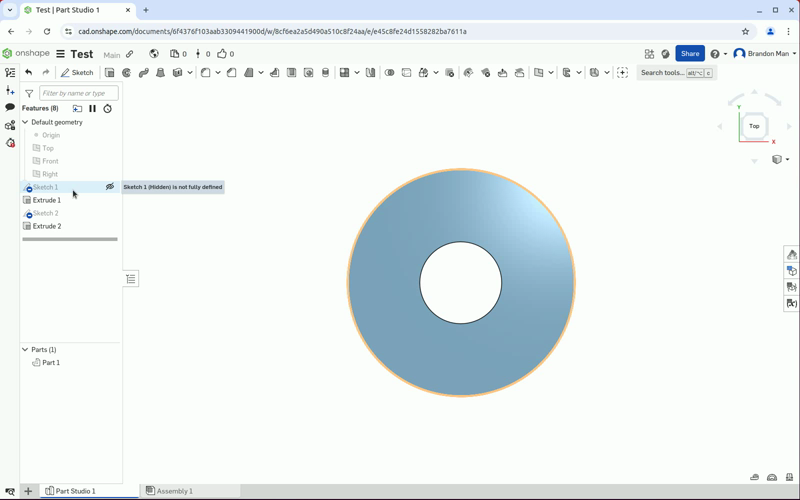
click(73, 189)
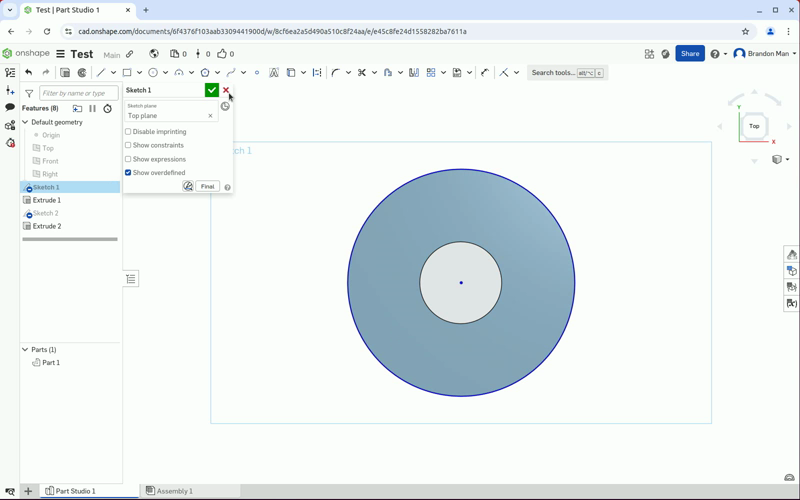
mouse_move(229, 92)
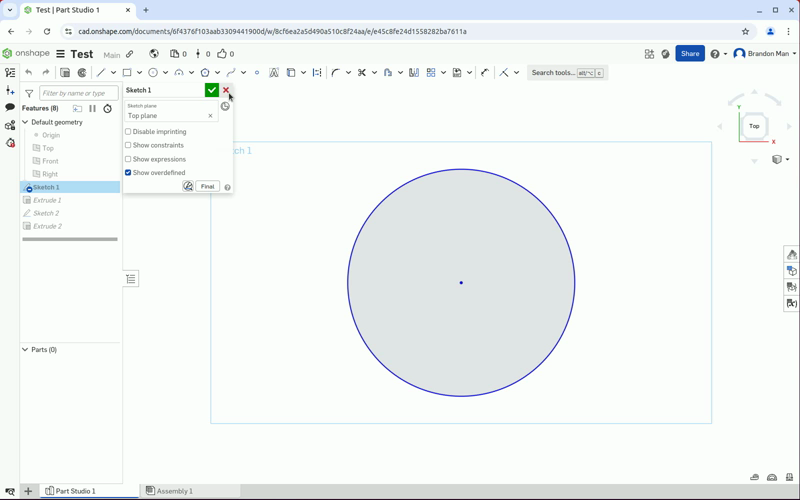
click(229, 92)
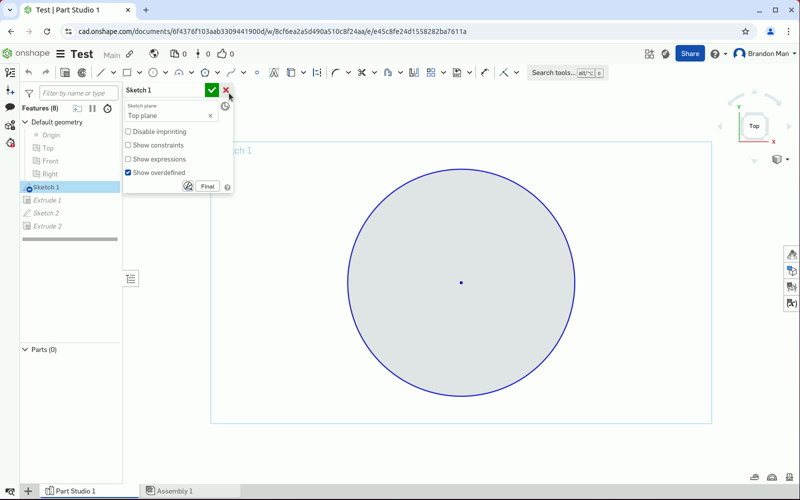
key(shift+s)
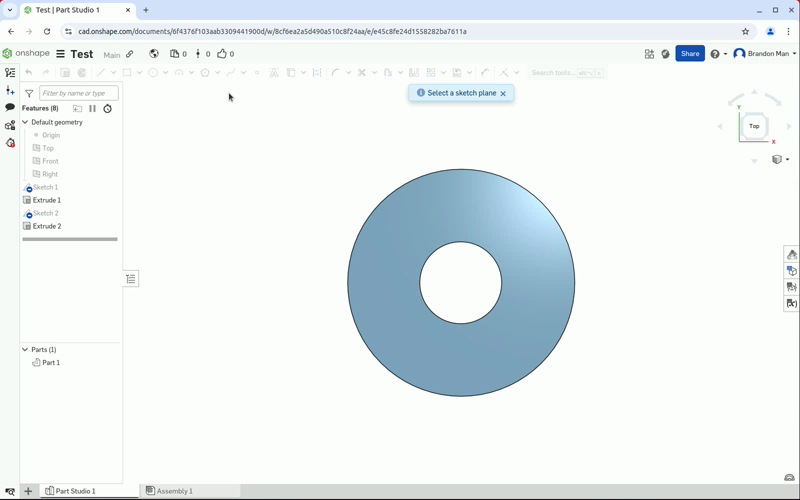
mouse_move(73, 150)
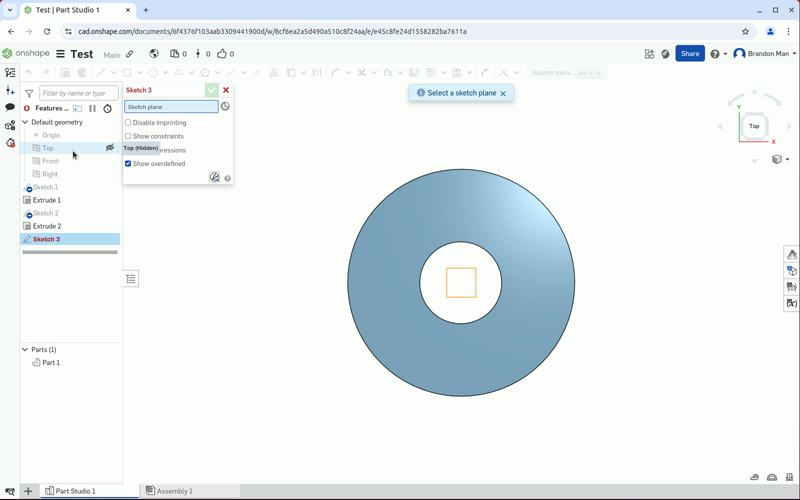
click(73, 150)
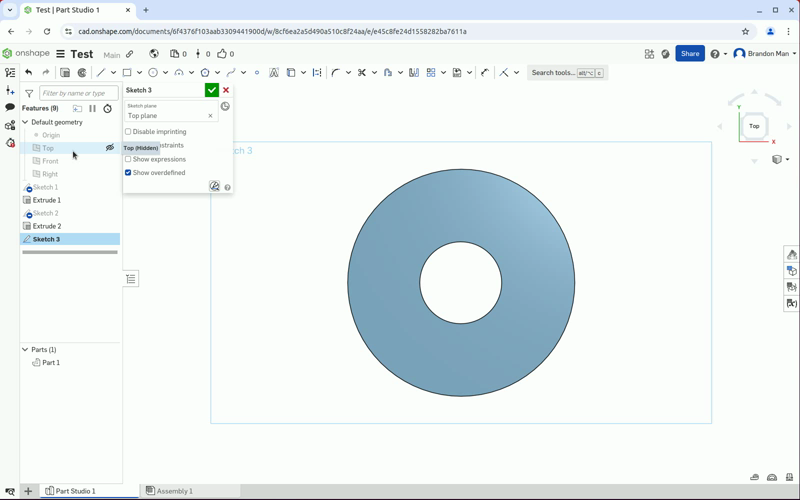
mouse_move(73, 352)
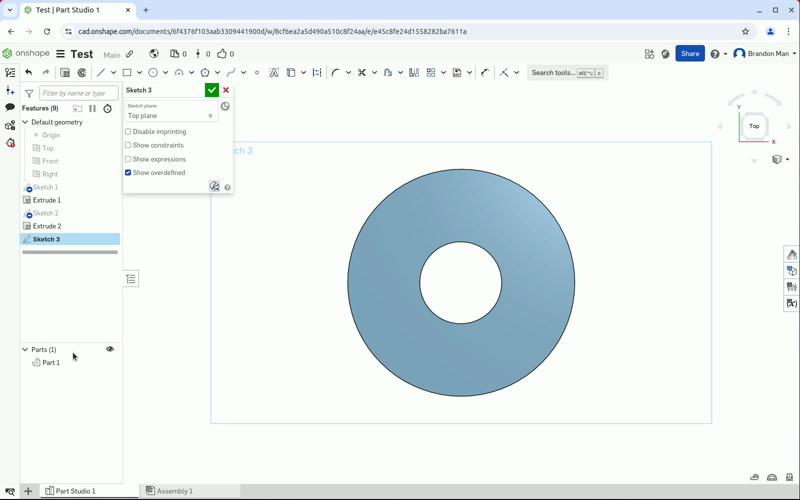
key(y)
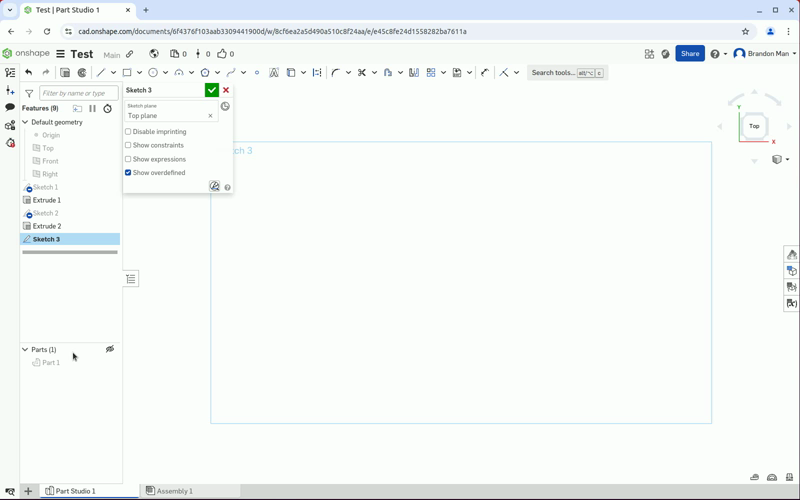
key(c)
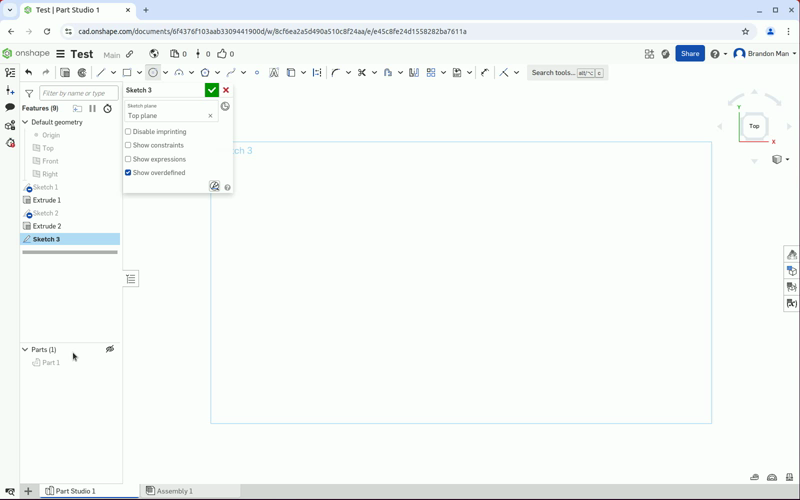
key_down(shift)
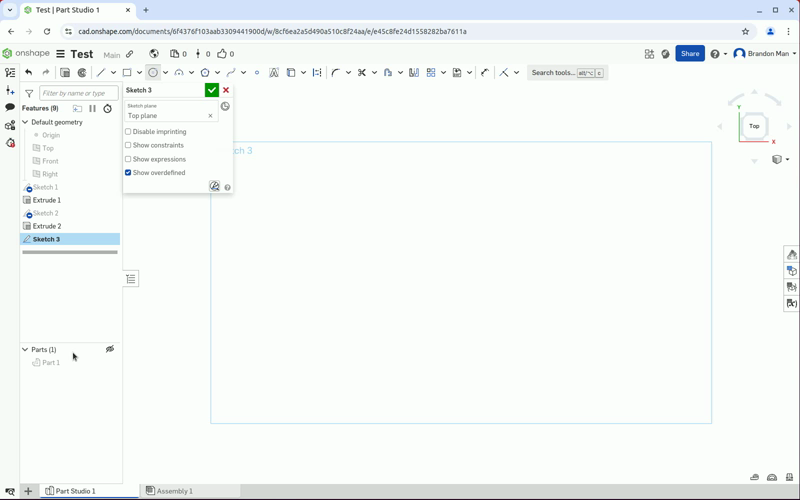
mouse_move(461, 282)
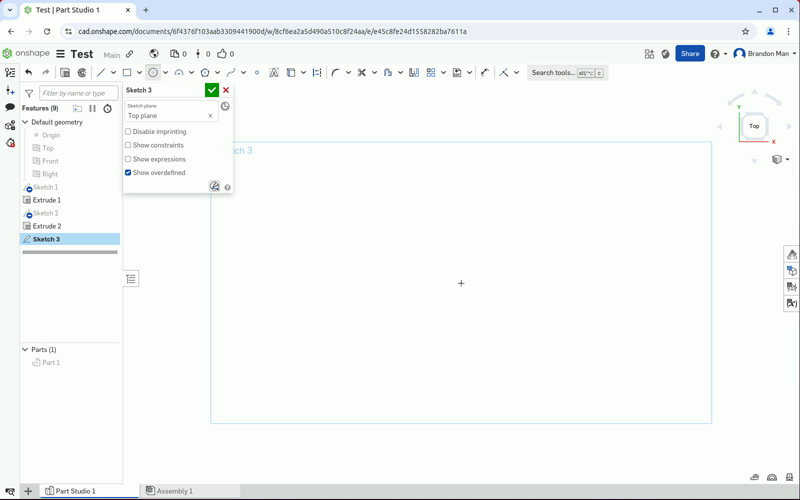
click(461, 282)
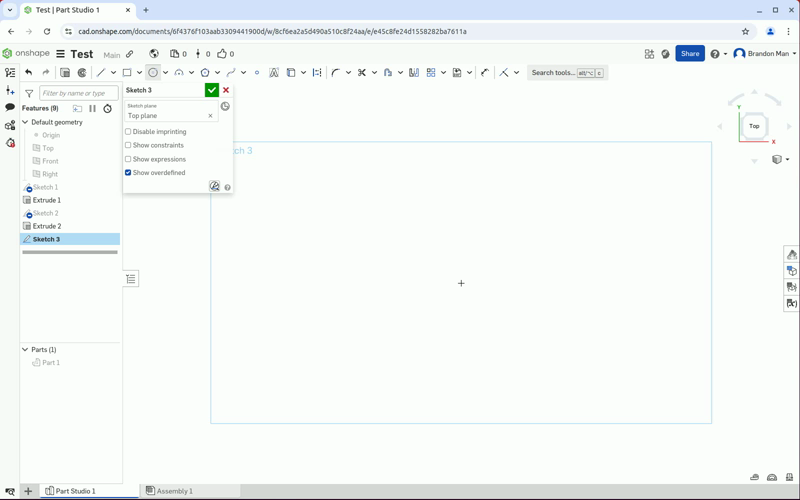
key_up(shift)
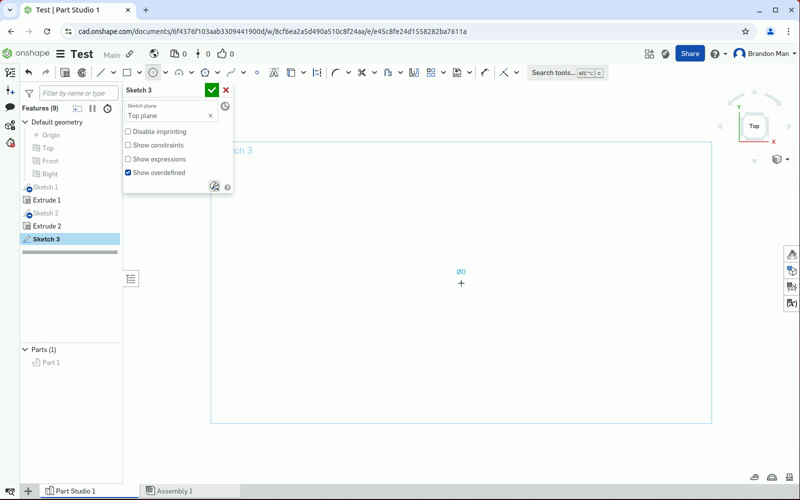
mouse_move(510, 282)
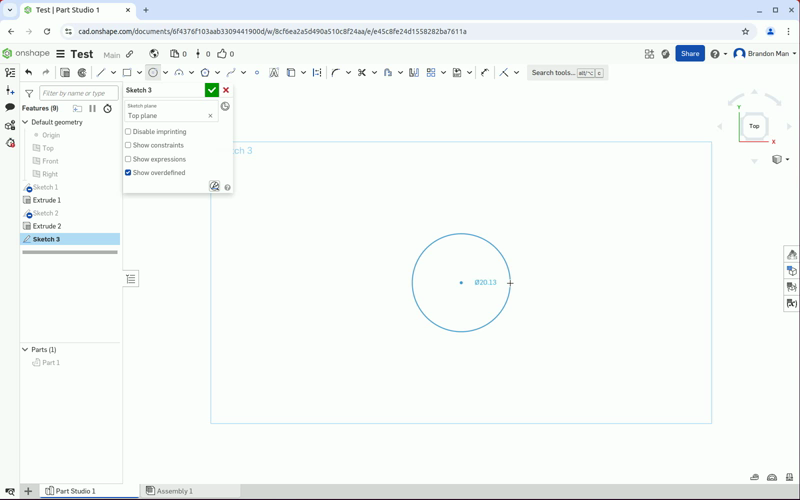
click(510, 282)
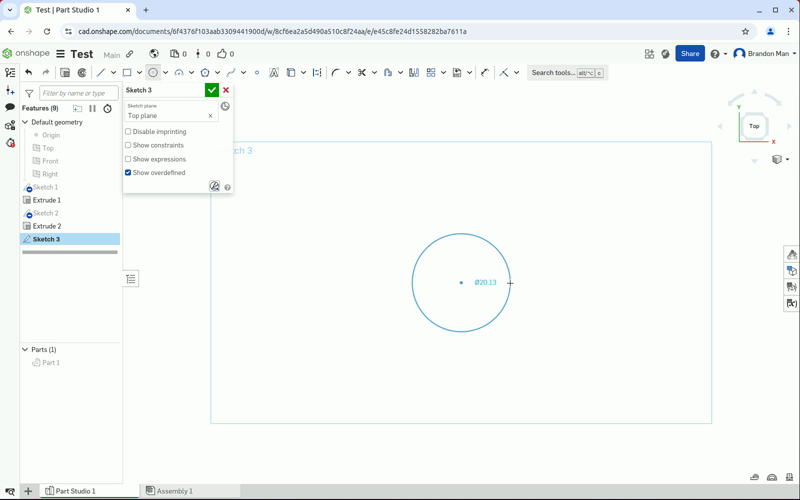
key(esc)
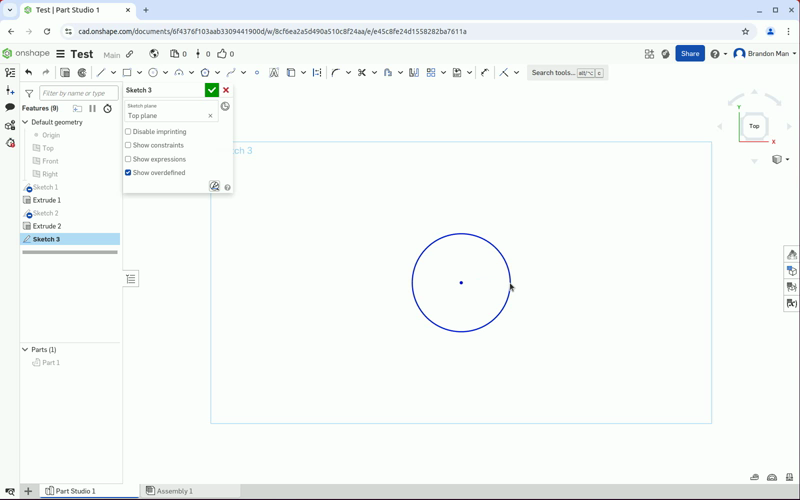
key(c)
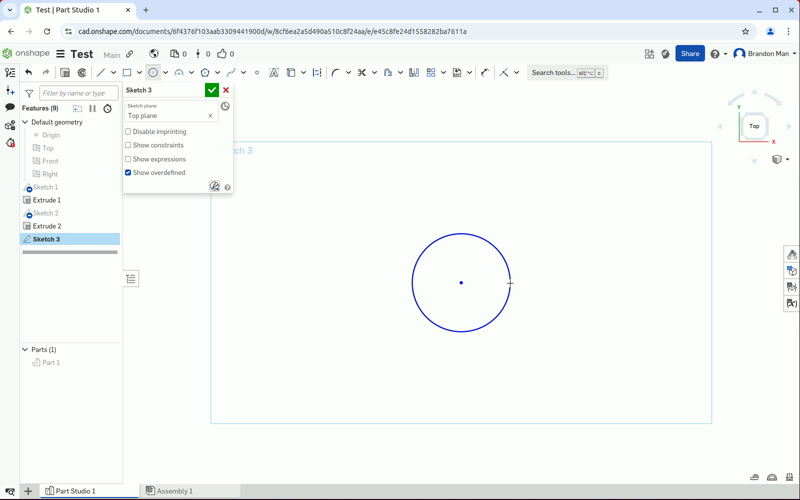
key_down(shift)
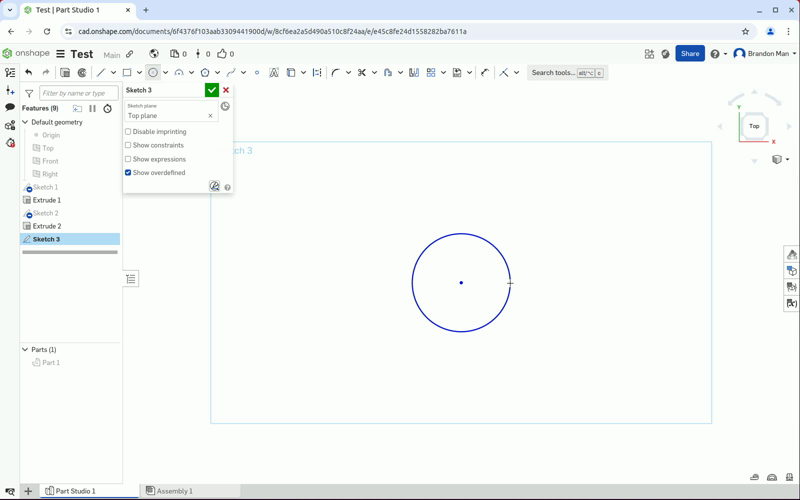
mouse_move(461, 282)
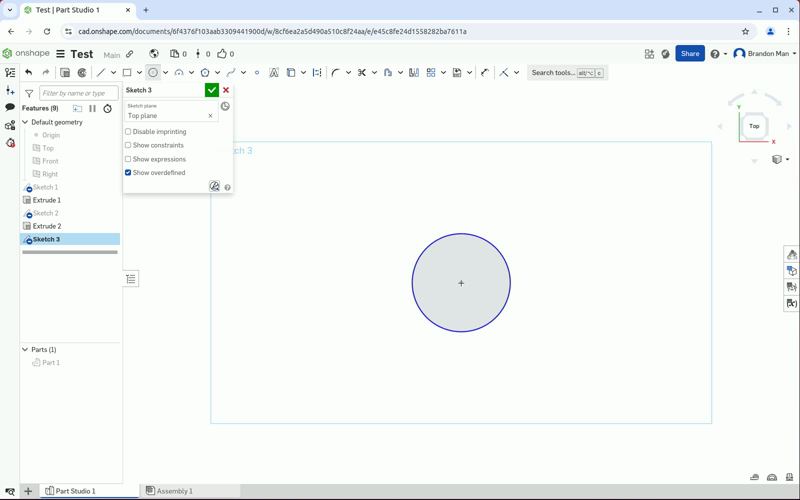
click(461, 282)
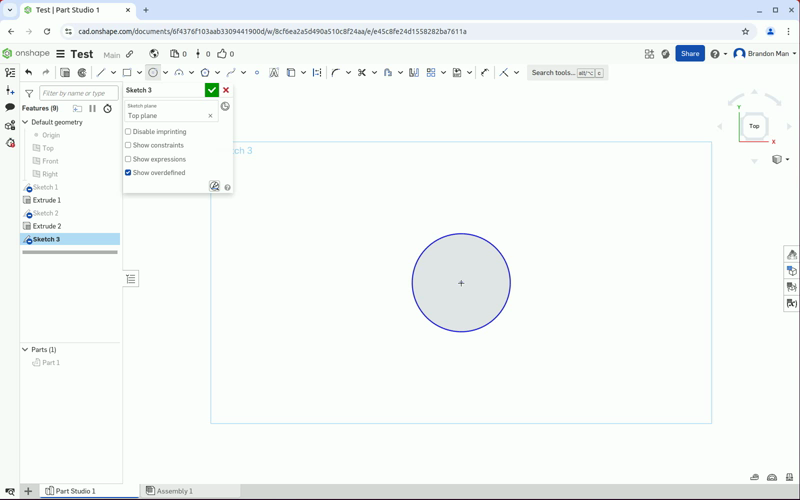
key_up(shift)
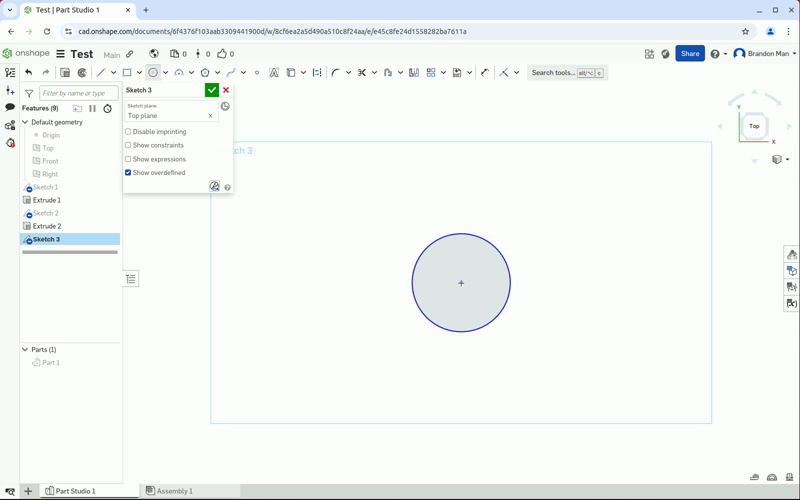
mouse_move(501, 282)
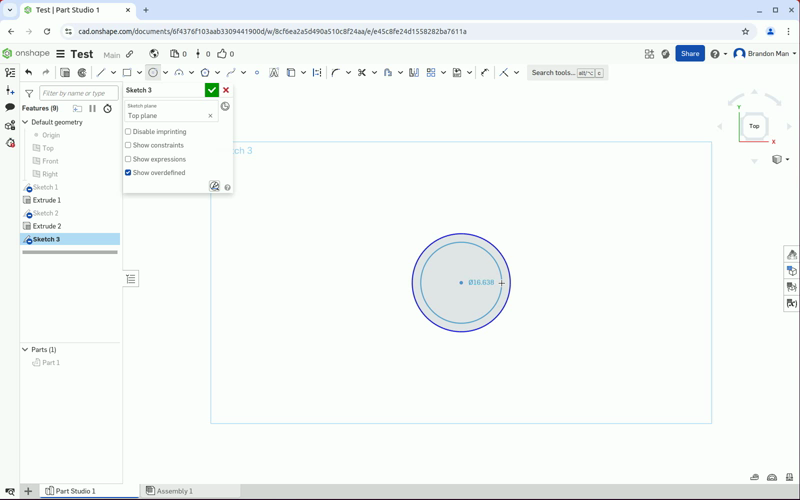
click(501, 282)
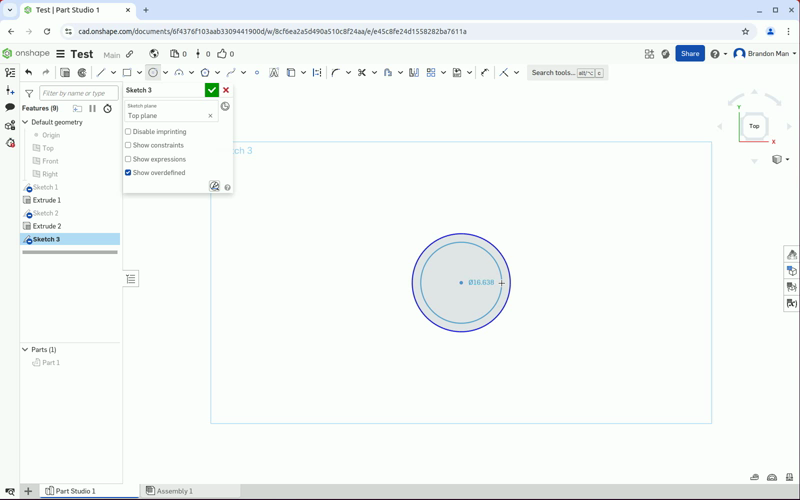
key(esc)
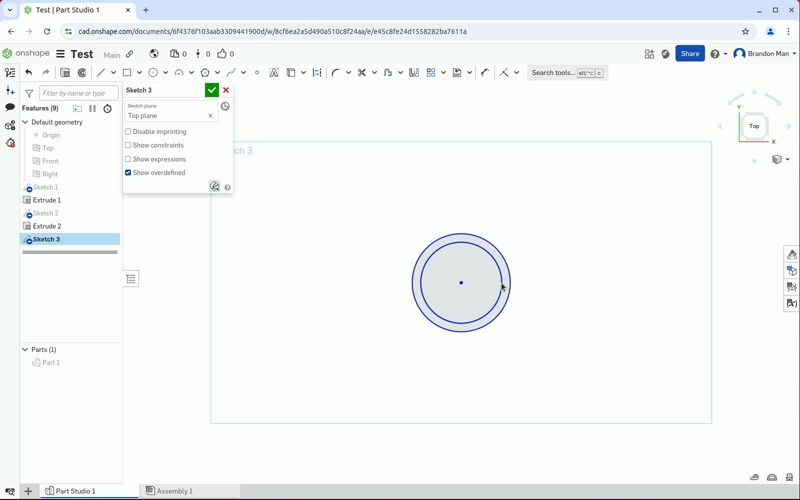
mouse_move(452, 240)
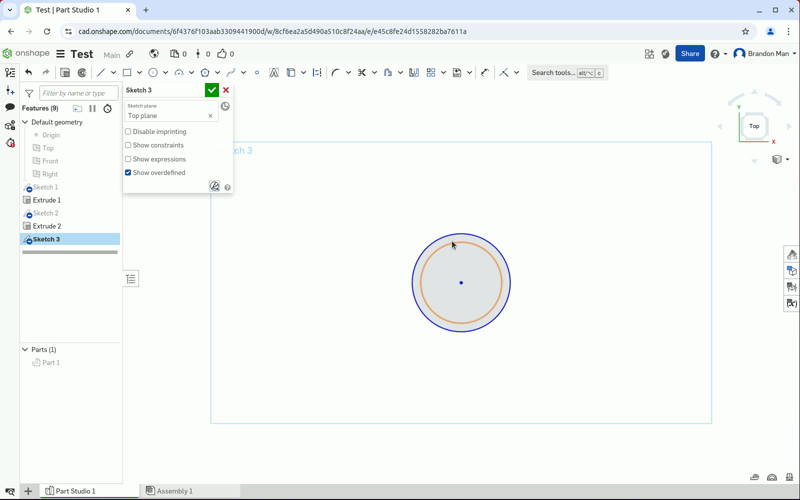
click(452, 240)
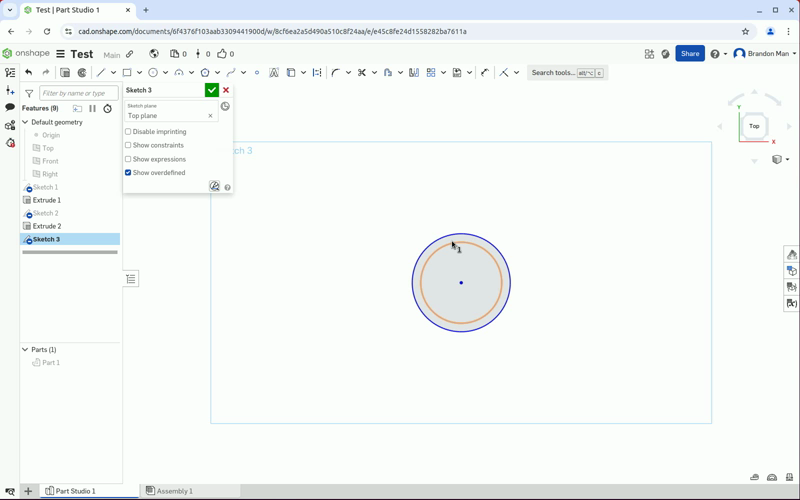
mouse_move(73, 352)
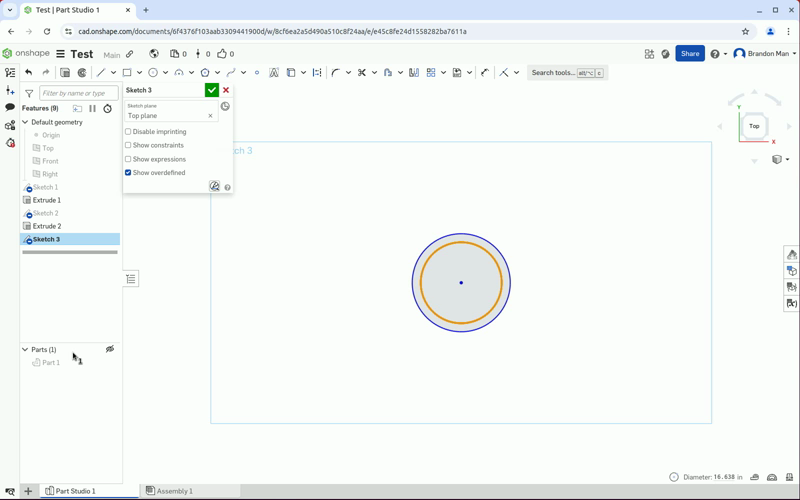
key(shift+y)
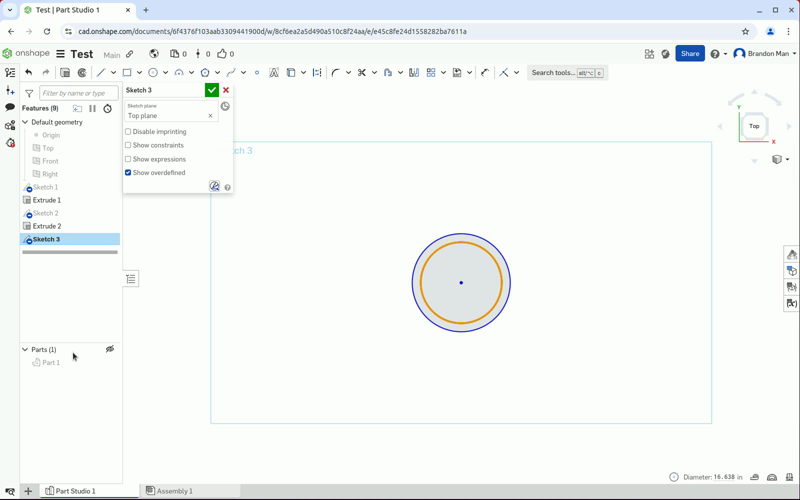
key(shift+e)
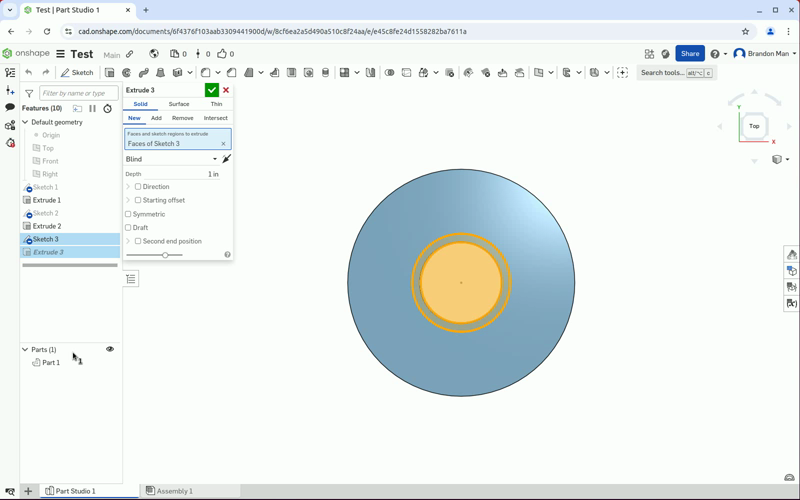
mouse_move(143, 106)
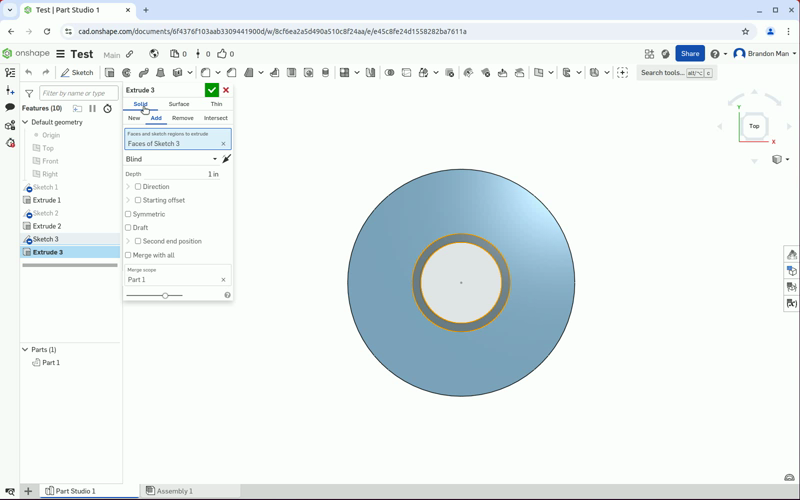
click(143, 106)
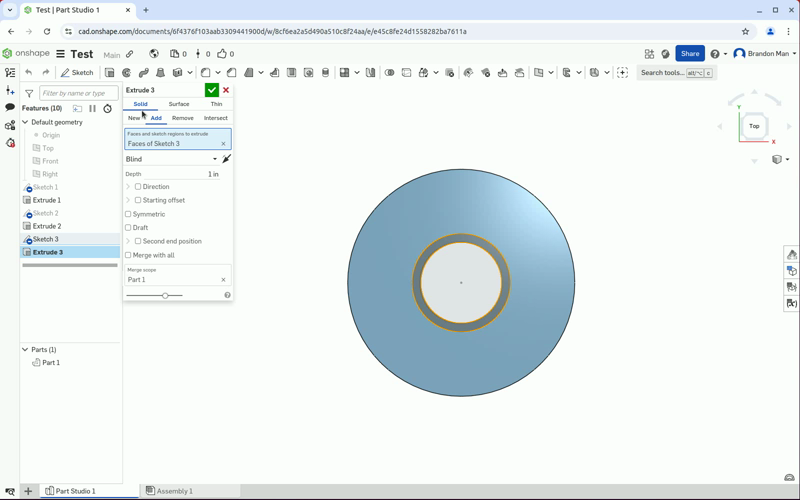
mouse_move(137, 120)
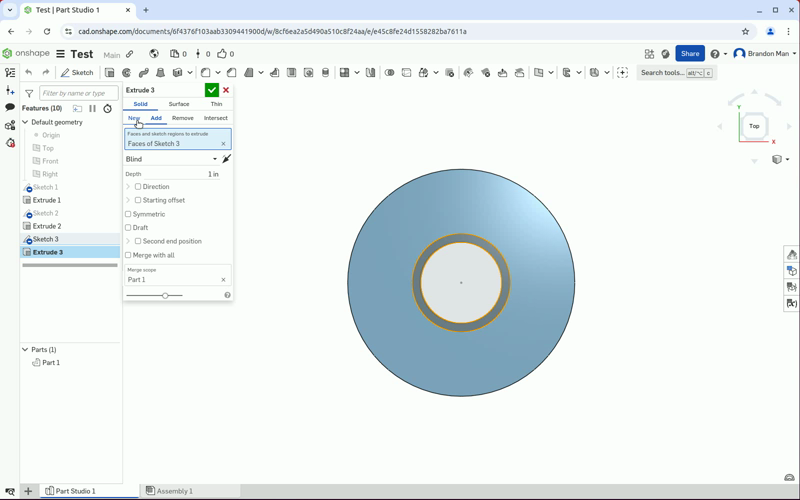
click(137, 120)
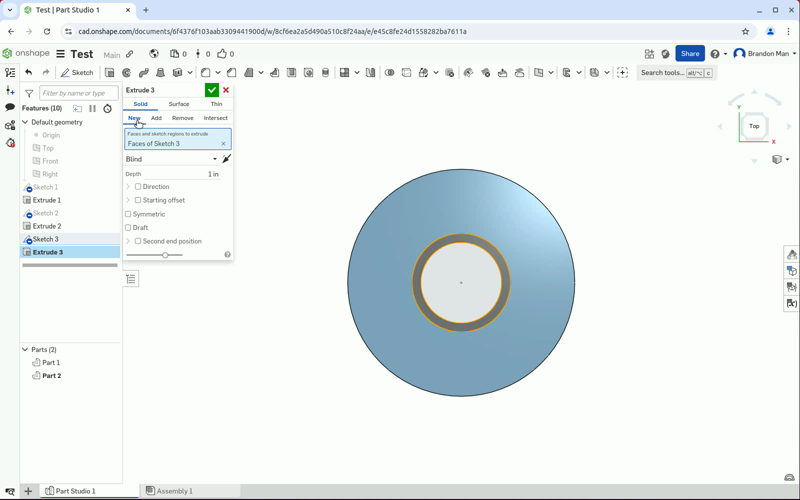
key(tab, 4)
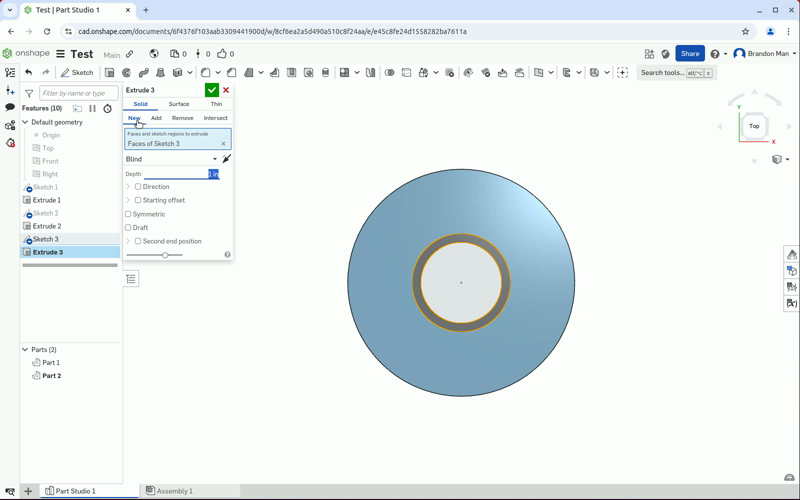
text(23.108)
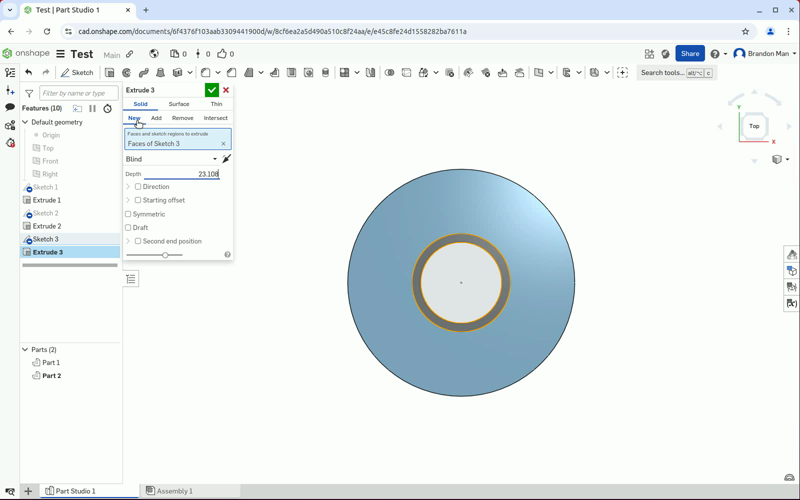
key(enter)
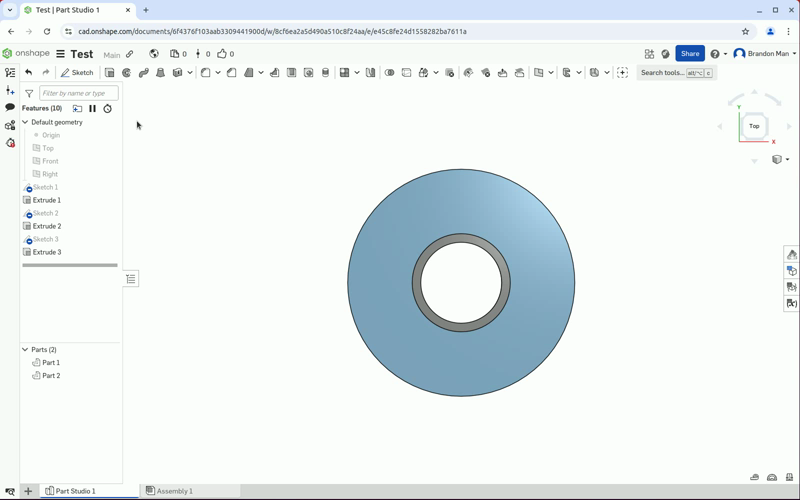
key(shift+h)
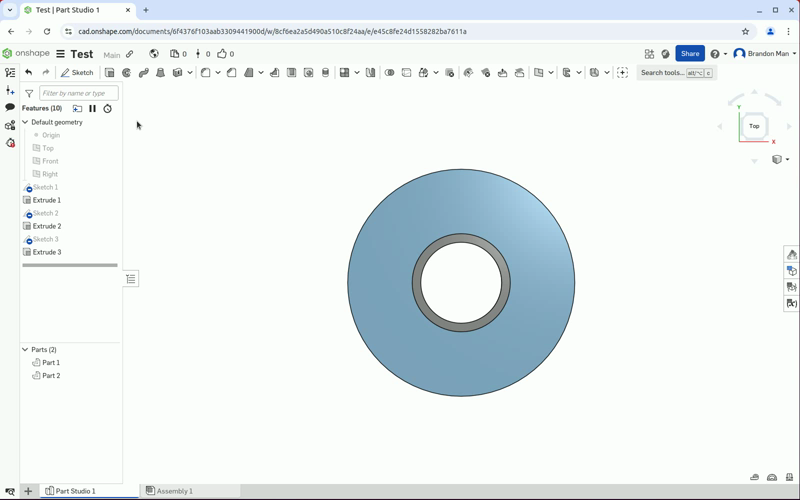
key(shift+h)
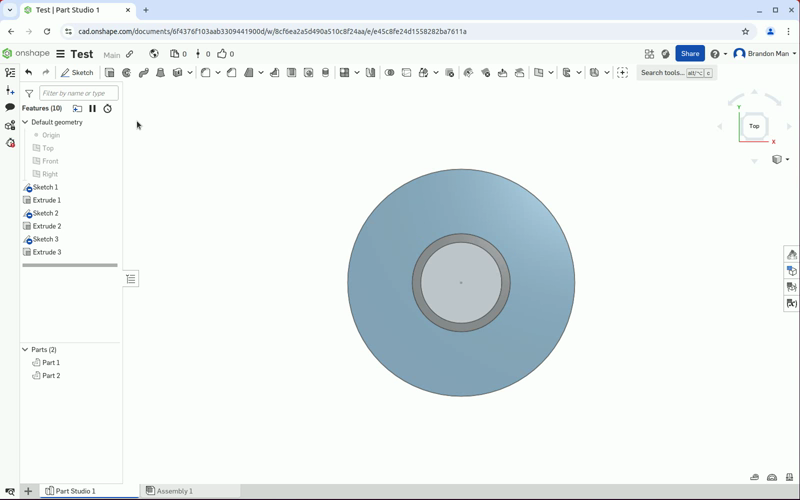
key(shift+7)
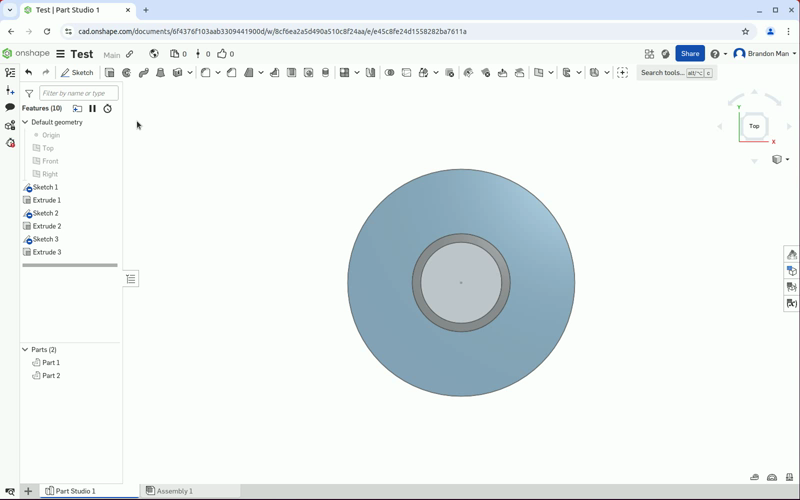
key(up, 3)
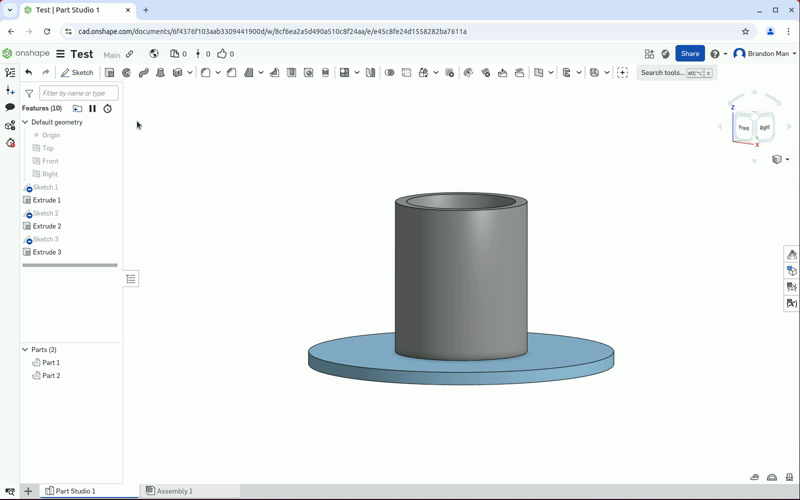
key(left, 3)
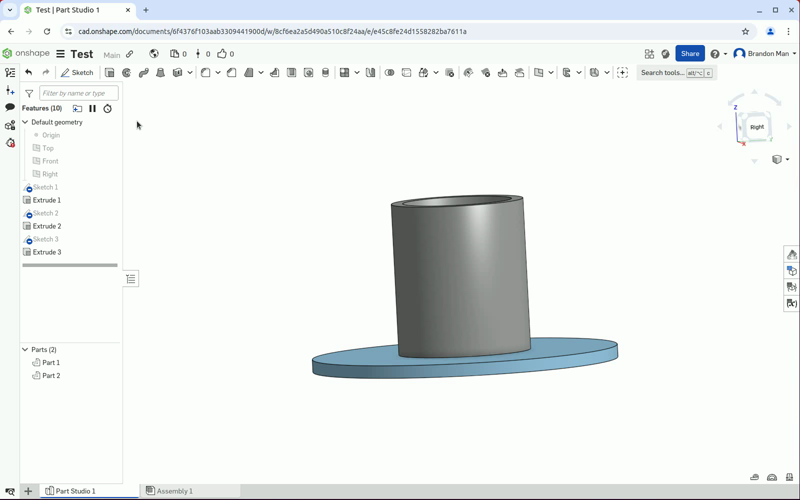
key(right, 3)
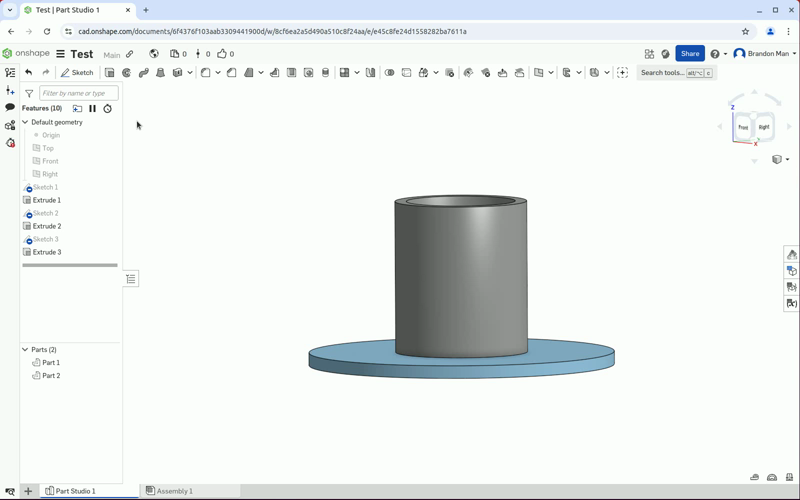
key(down, 3)
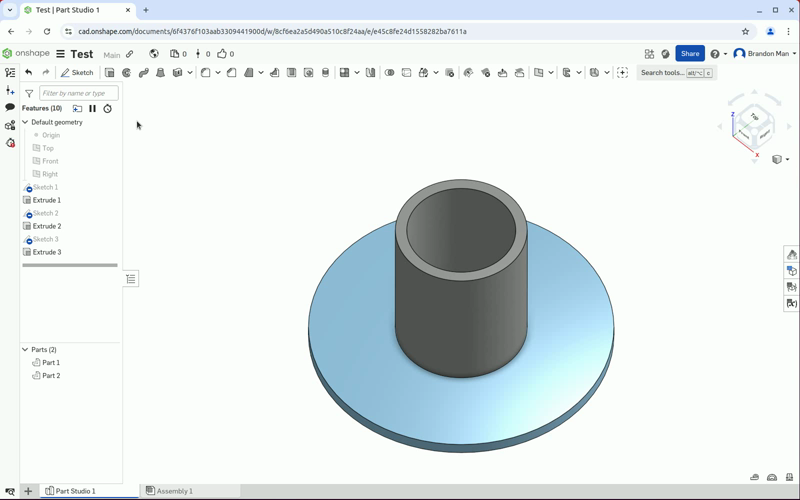
mouse_move(73, 189)
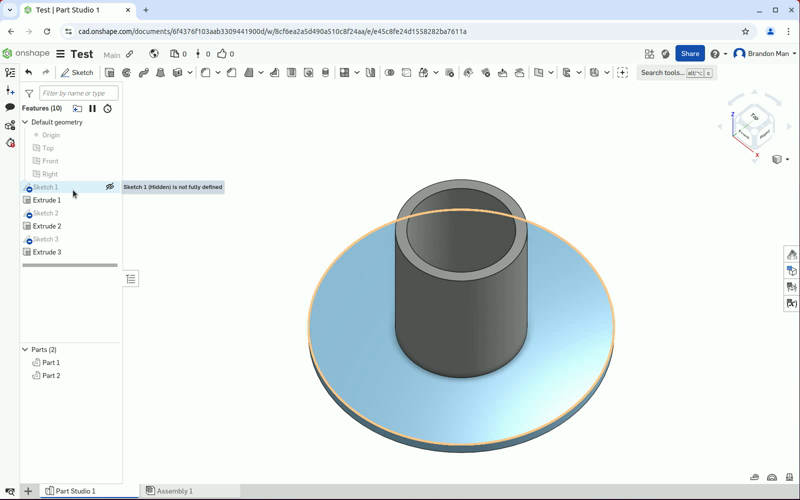
click(73, 189)